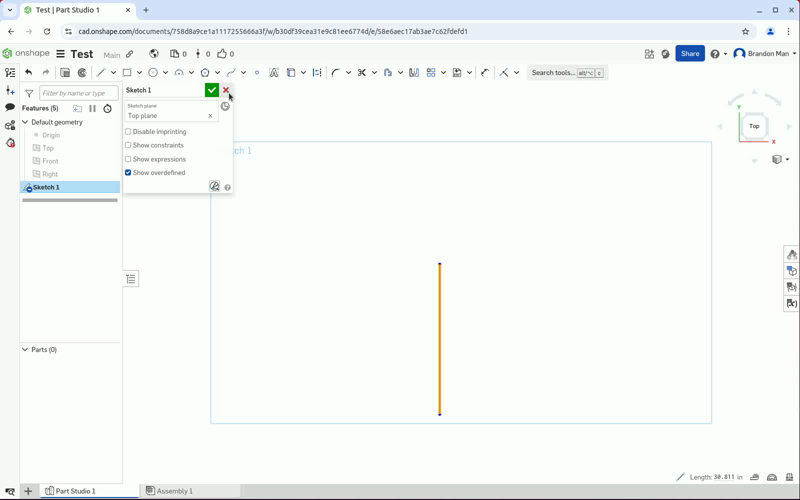
key(shift+h)
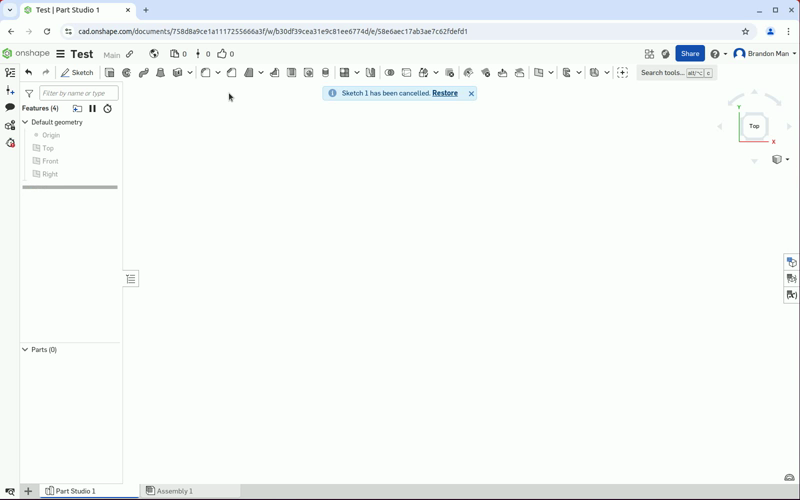
mouse_move(73, 352)
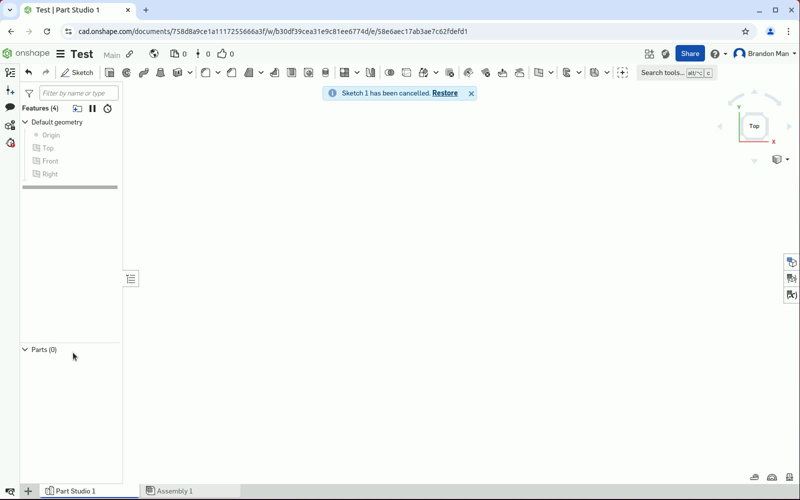
key(y)
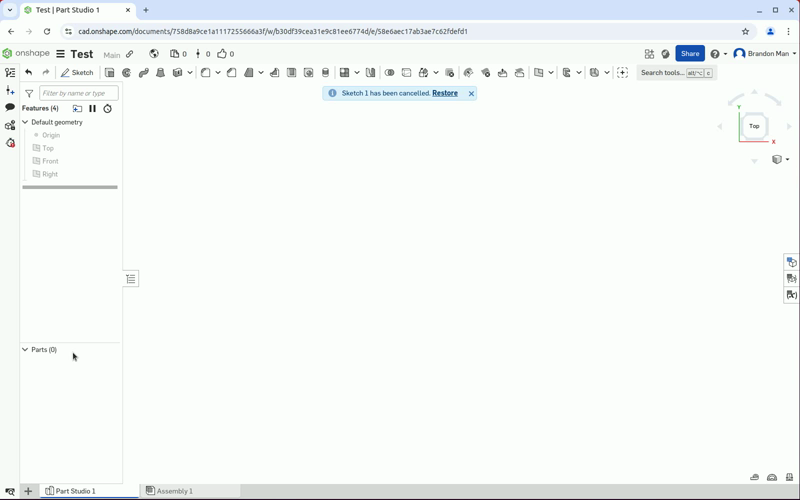
key(shift+p)
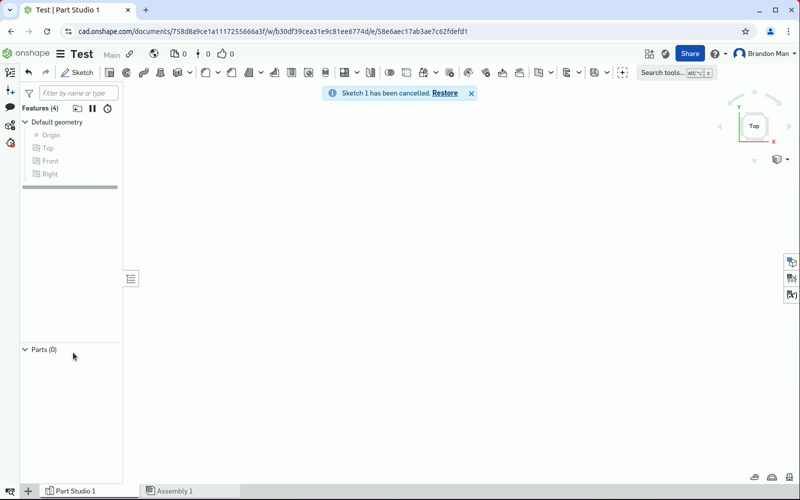
key(space)
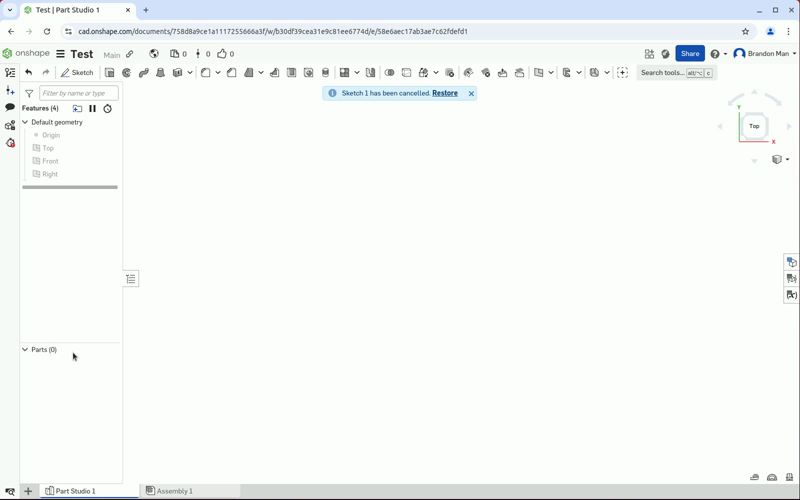
key_down(shift)
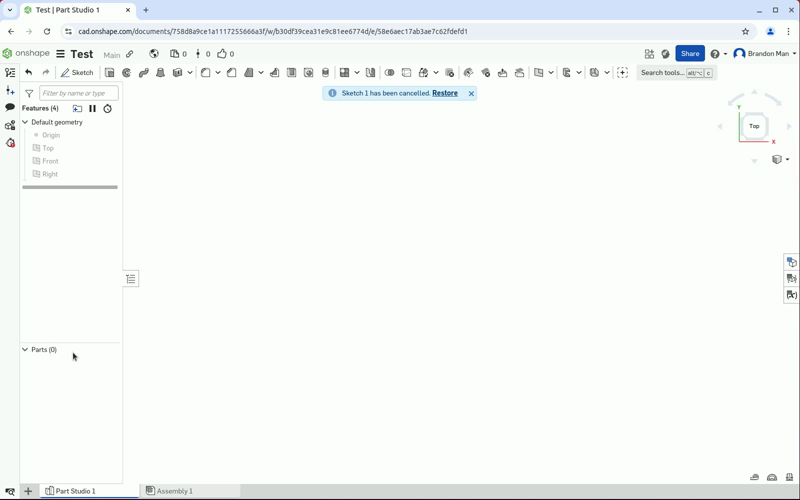
key(up)
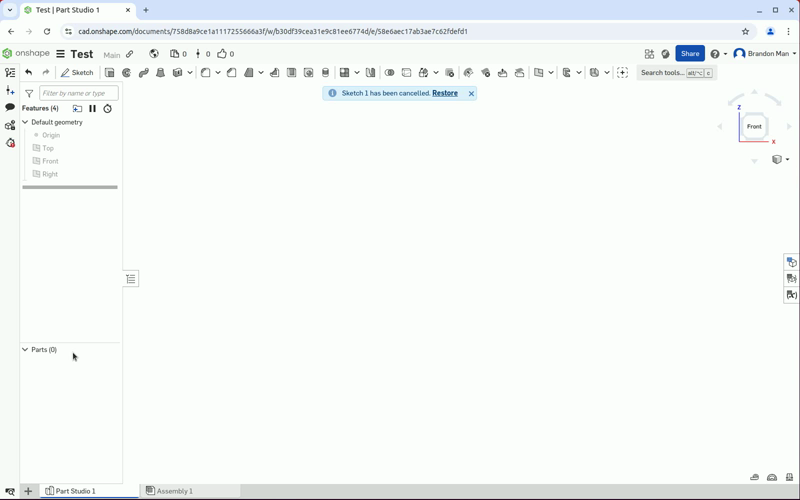
key_up(shift)
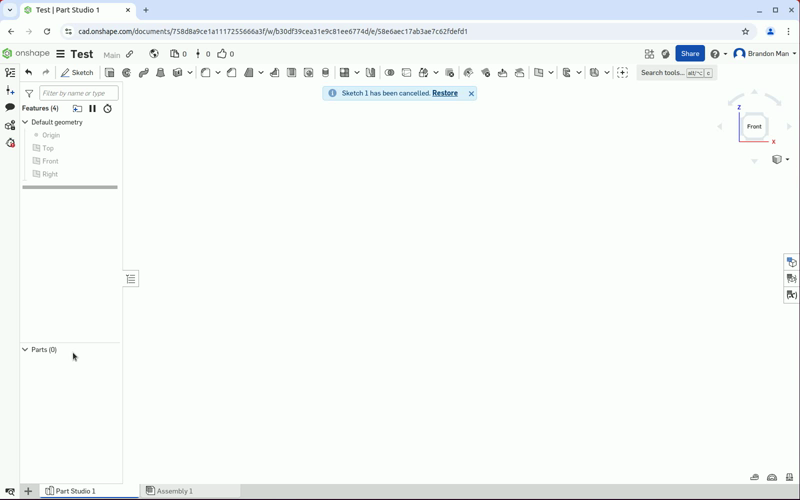
mouse_move(73, 352)
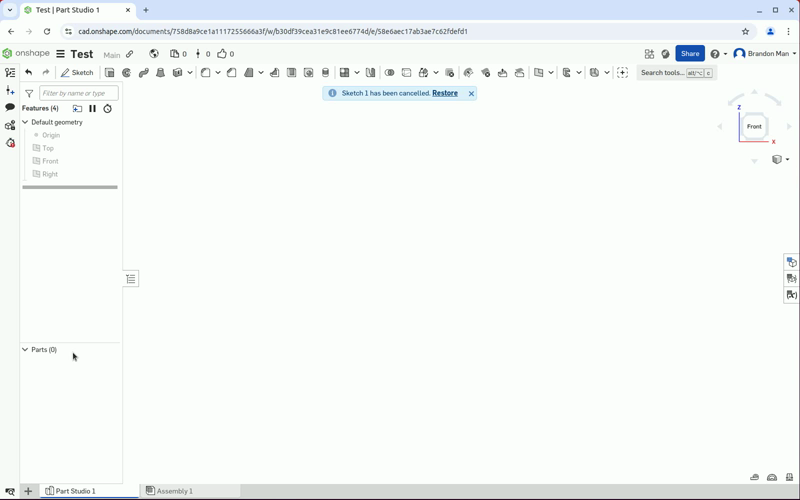
key(shift+y)
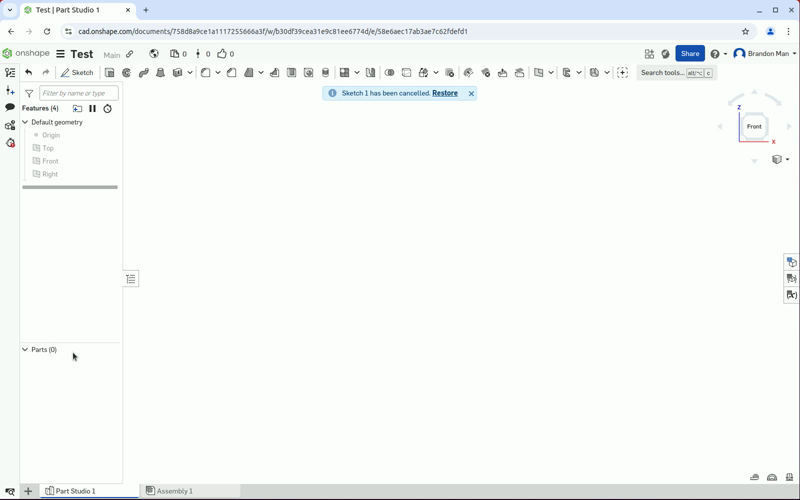
key(shift+s)
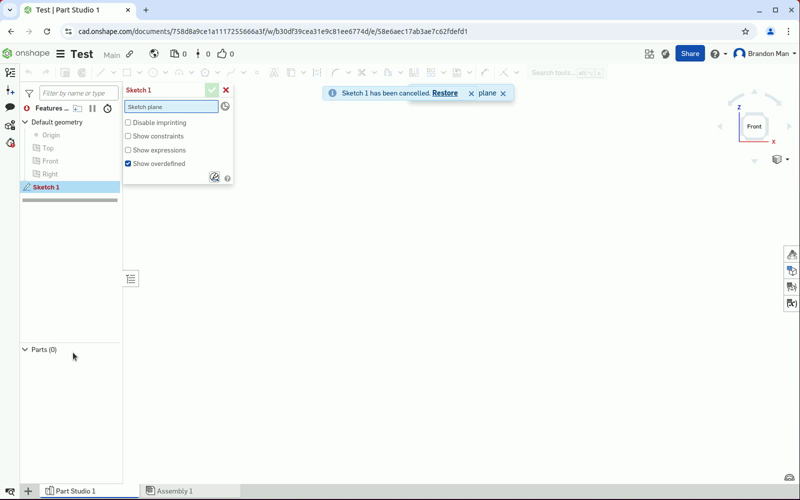
mouse_move(73, 163)
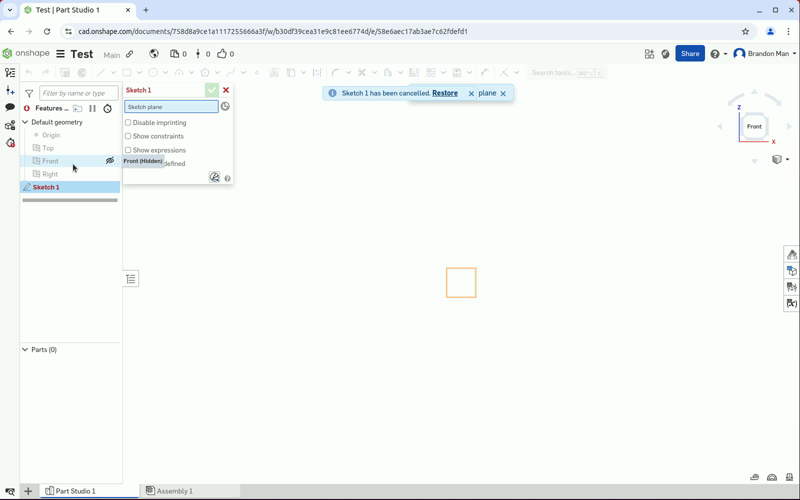
click(73, 163)
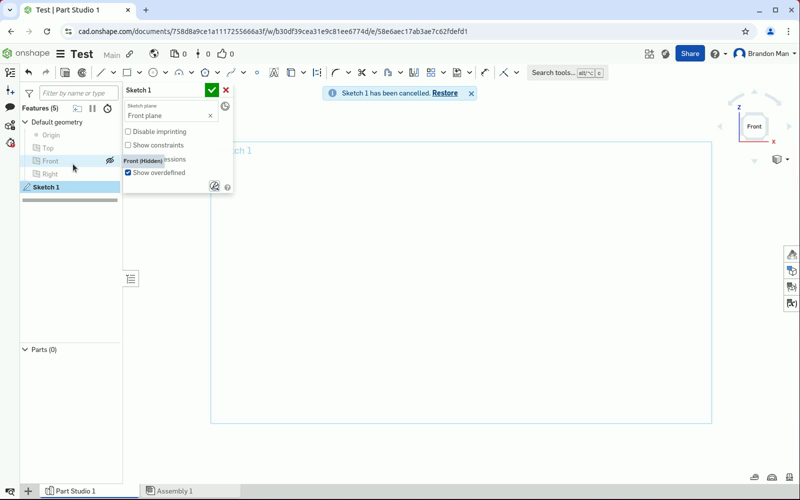
mouse_move(73, 352)
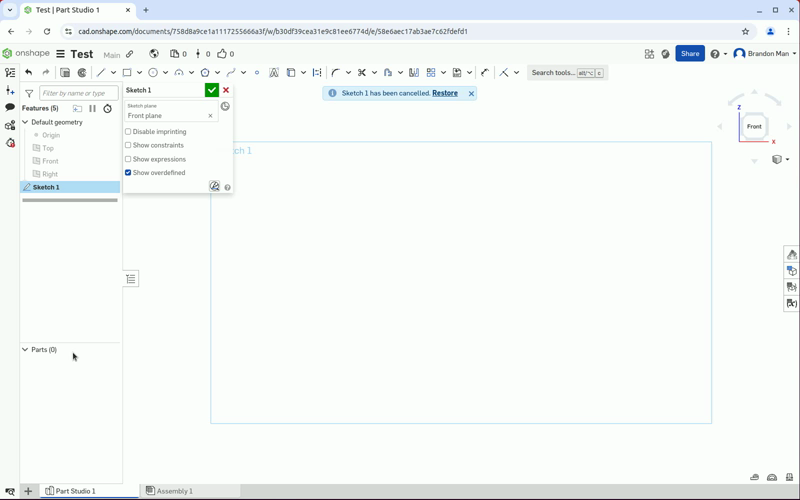
key(y)
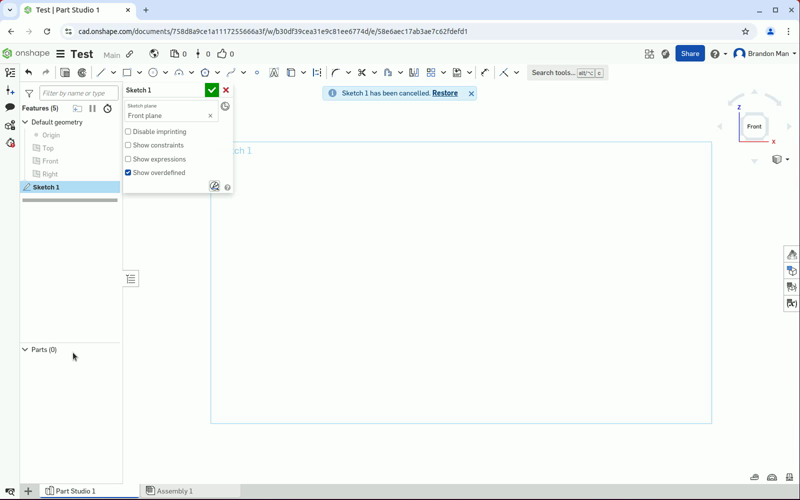
key(c)
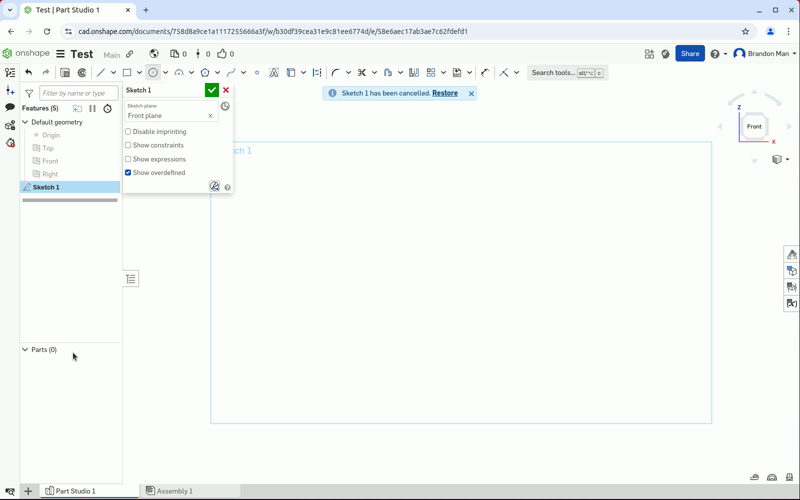
key_down(shift)
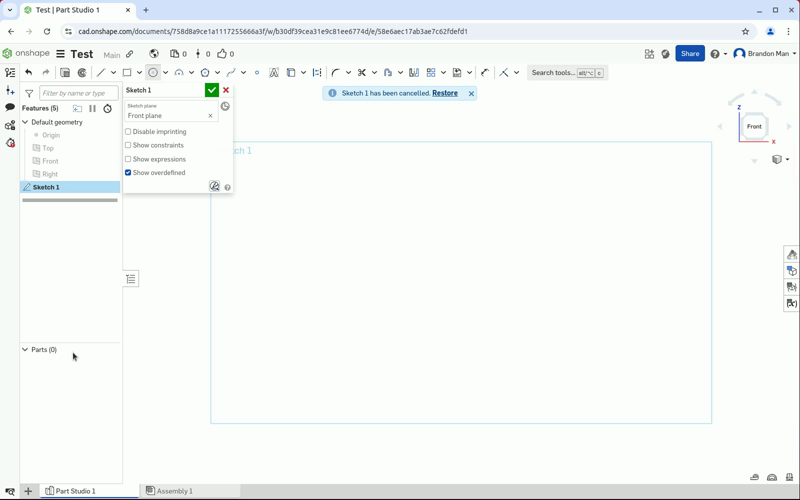
mouse_move(460, 282)
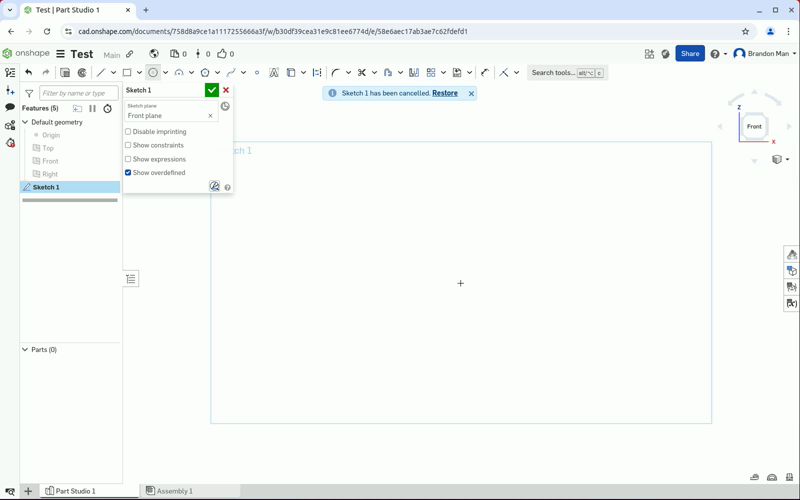
click(460, 282)
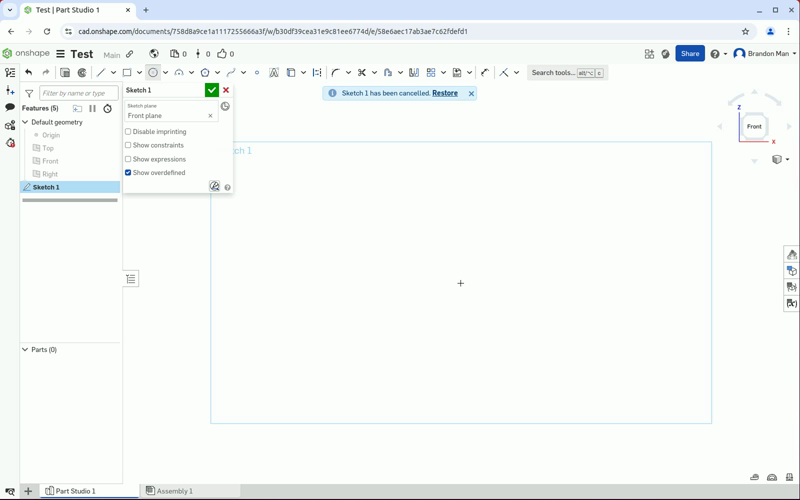
key_up(shift)
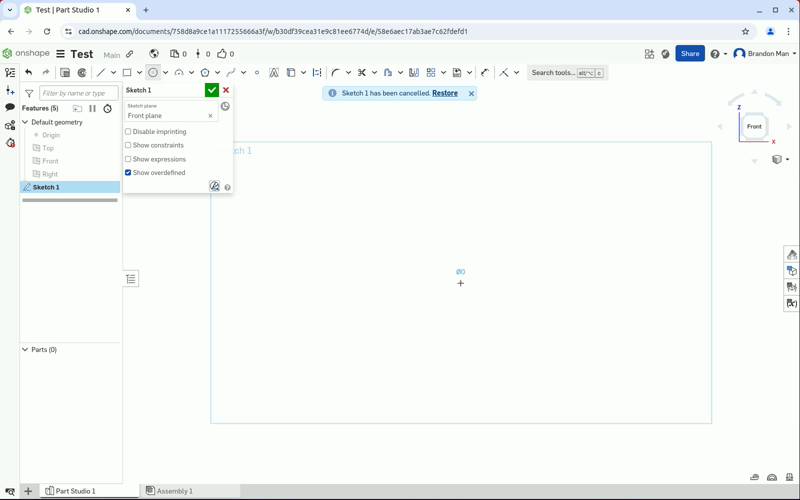
mouse_move(505, 282)
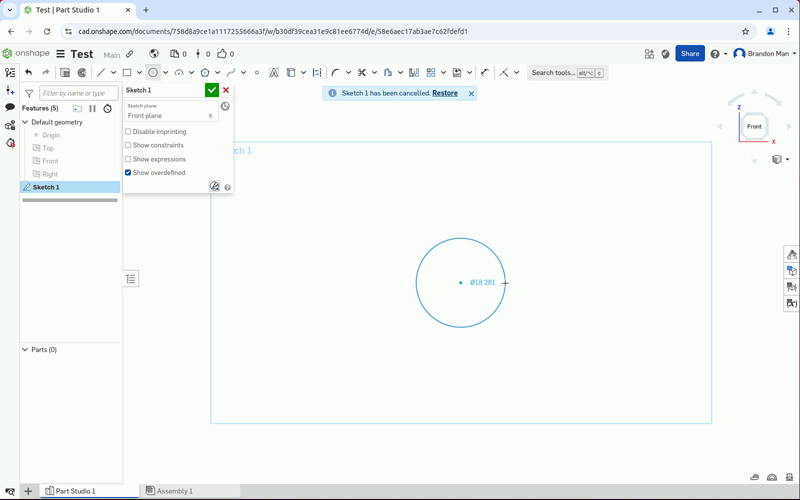
click(505, 282)
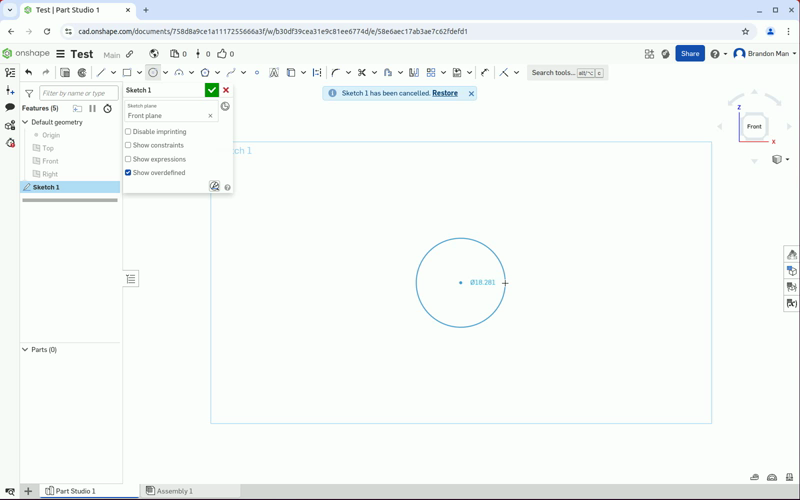
key(esc)
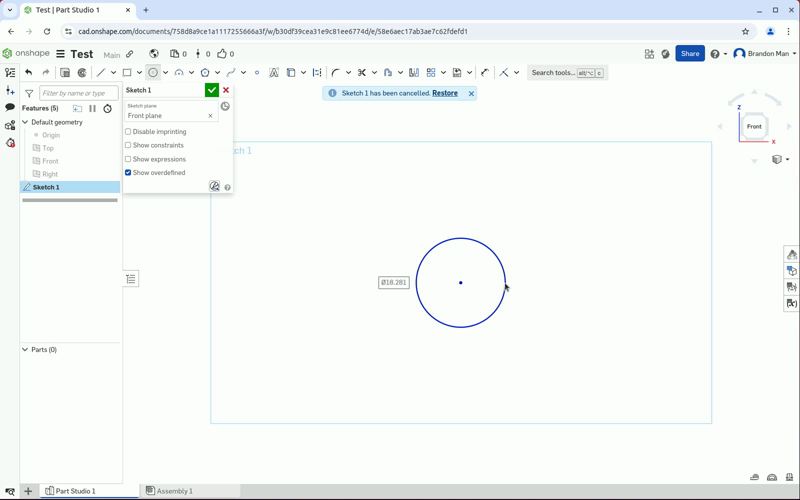
key(c)
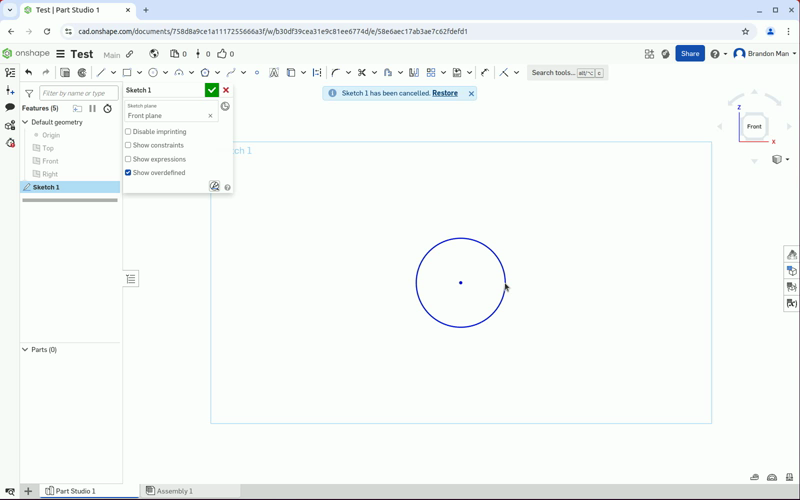
key_down(shift)
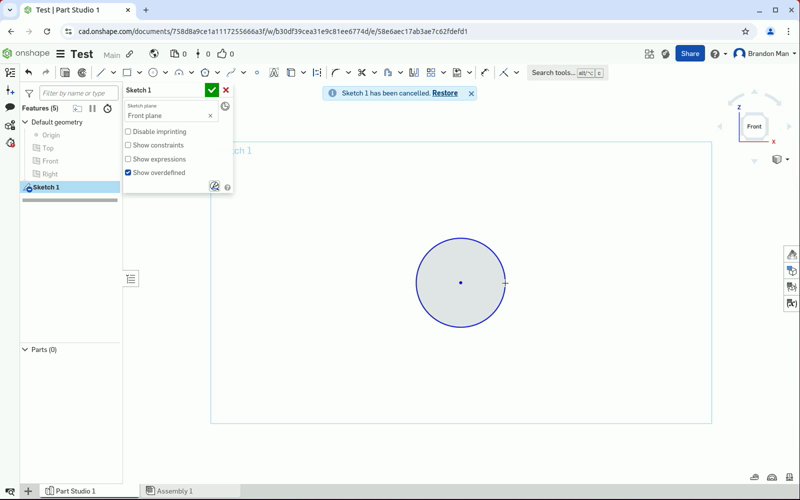
mouse_move(460, 282)
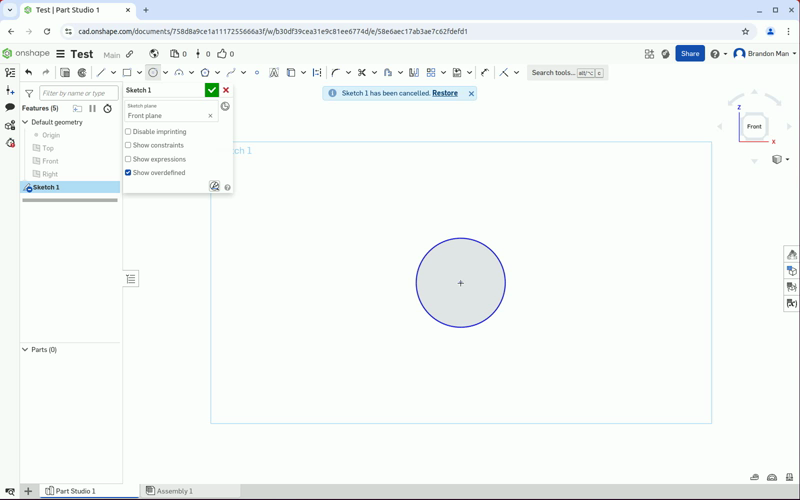
click(460, 282)
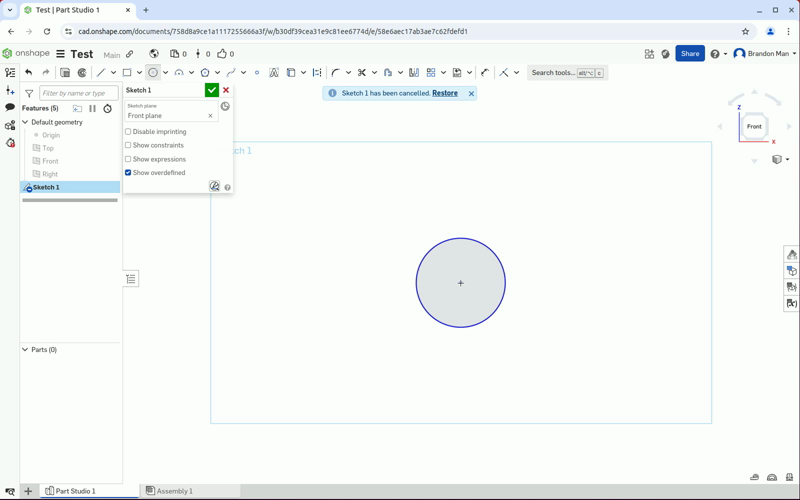
key_up(shift)
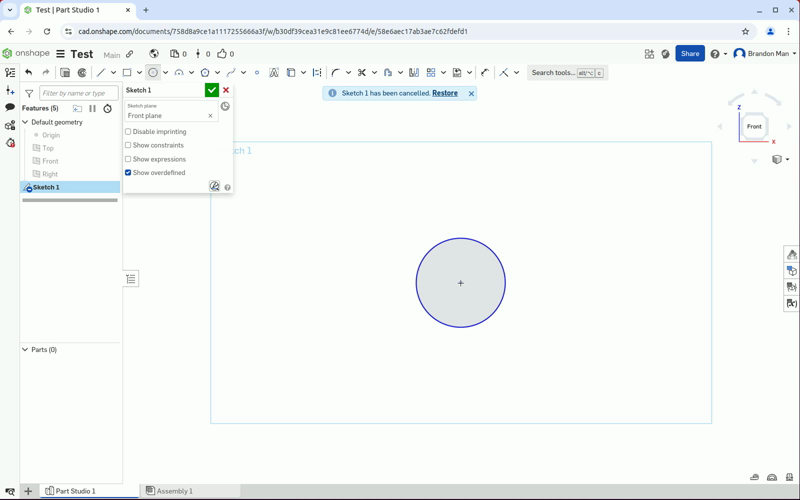
mouse_move(478, 282)
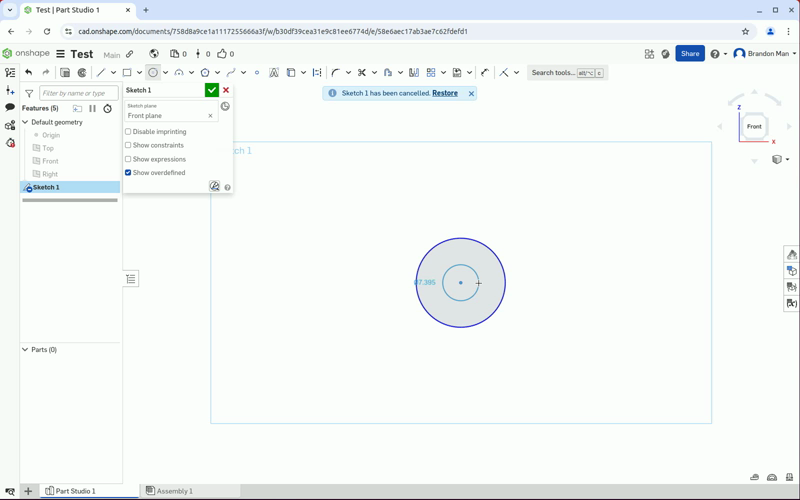
click(478, 282)
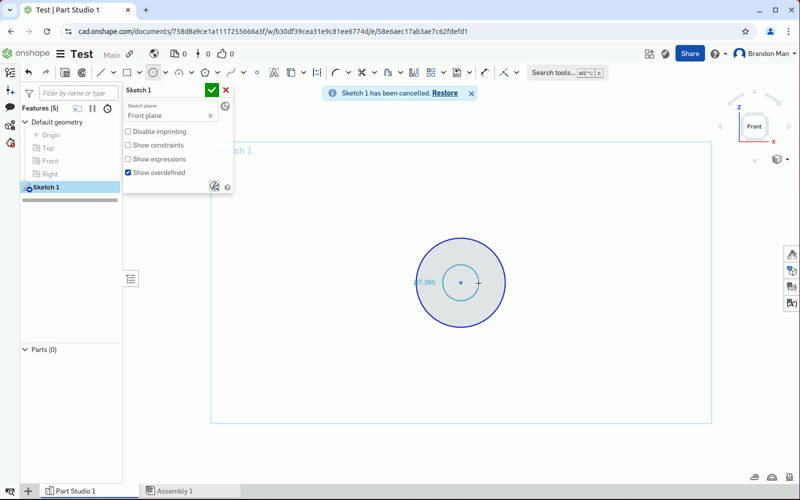
key(esc)
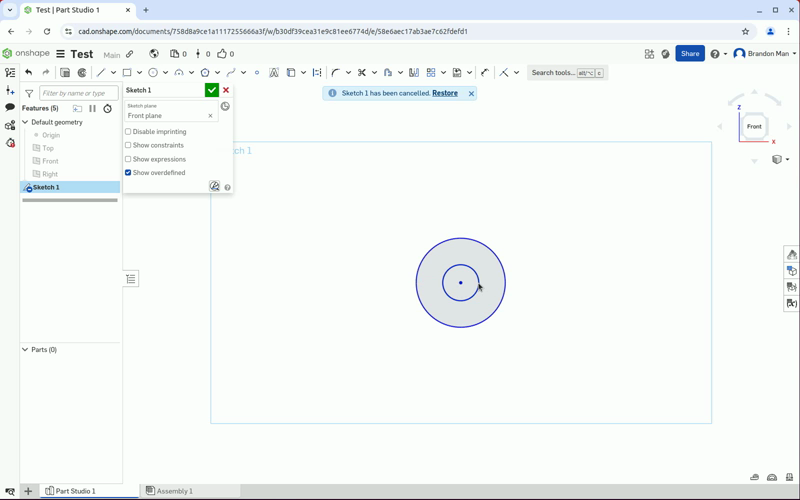
mouse_move(440, 303)
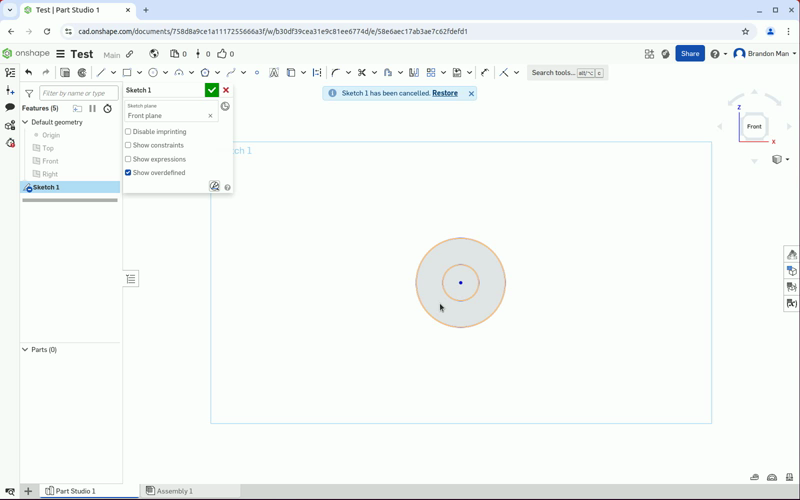
click(440, 303)
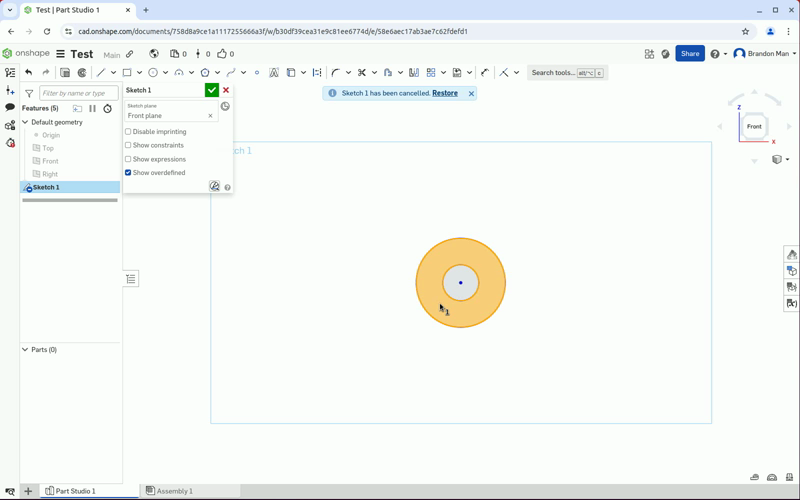
mouse_move(73, 352)
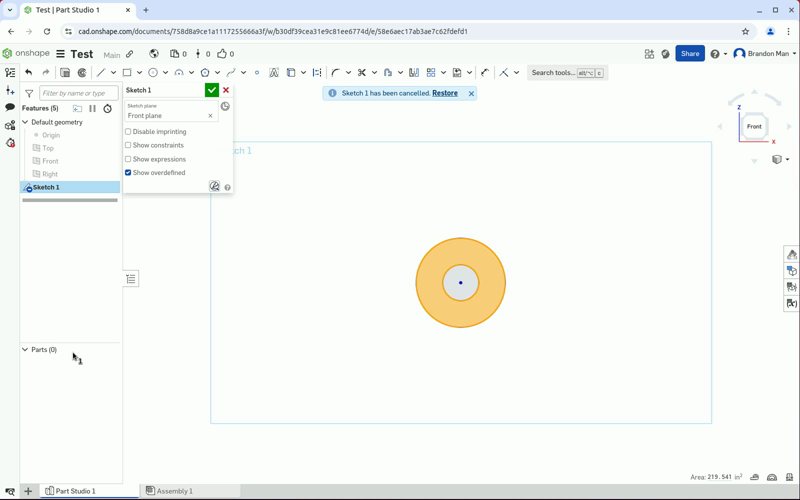
key(shift+y)
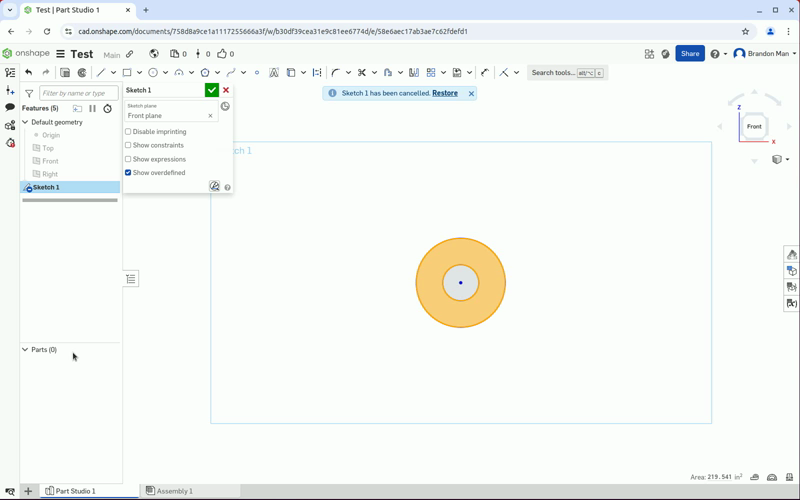
key(shift+e)
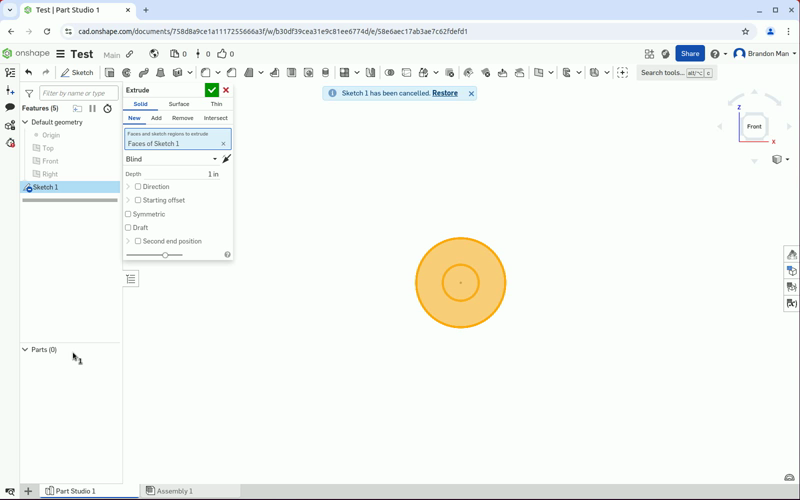
mouse_move(143, 106)
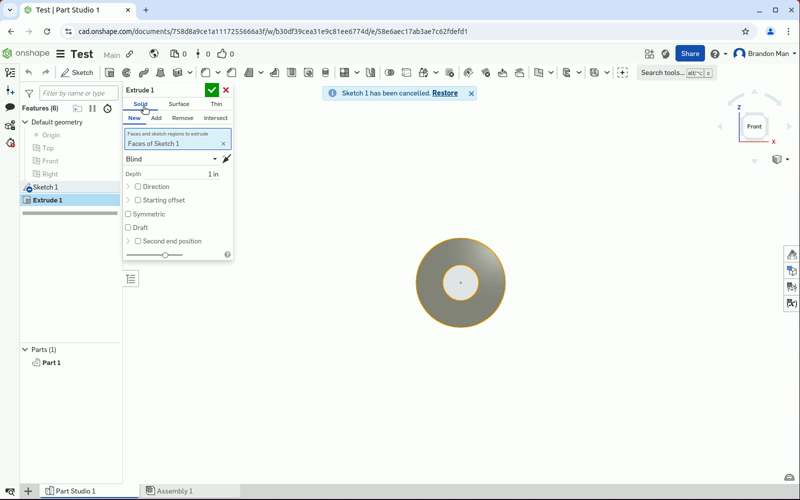
click(143, 106)
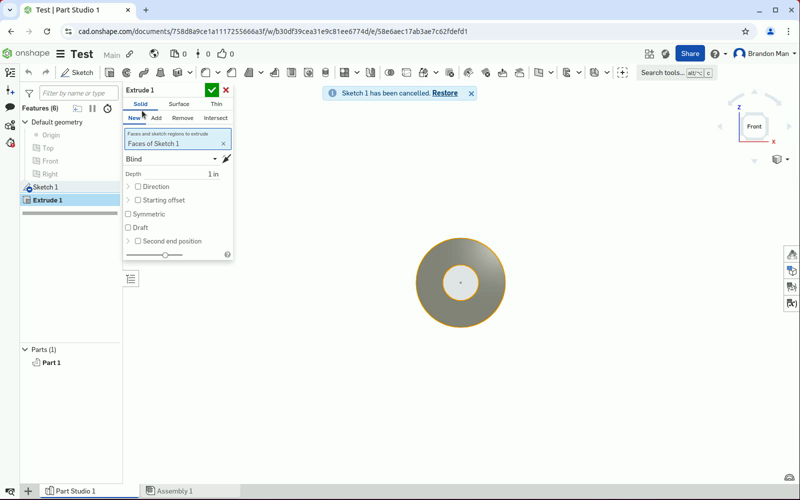
mouse_move(137, 120)
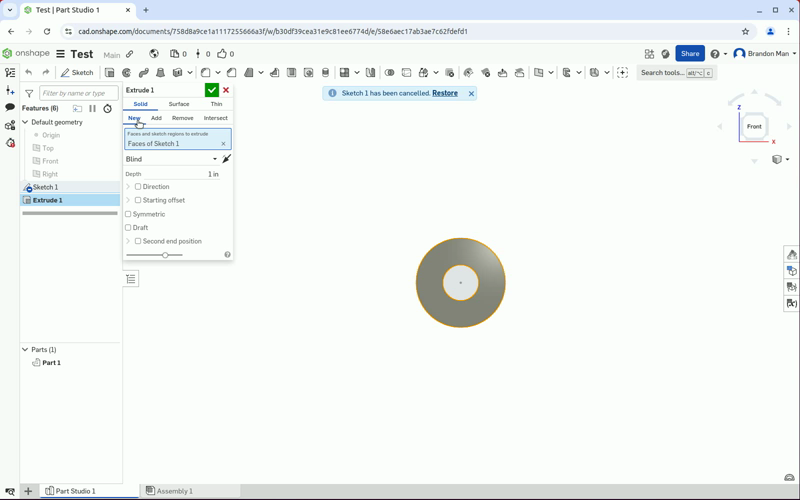
click(137, 120)
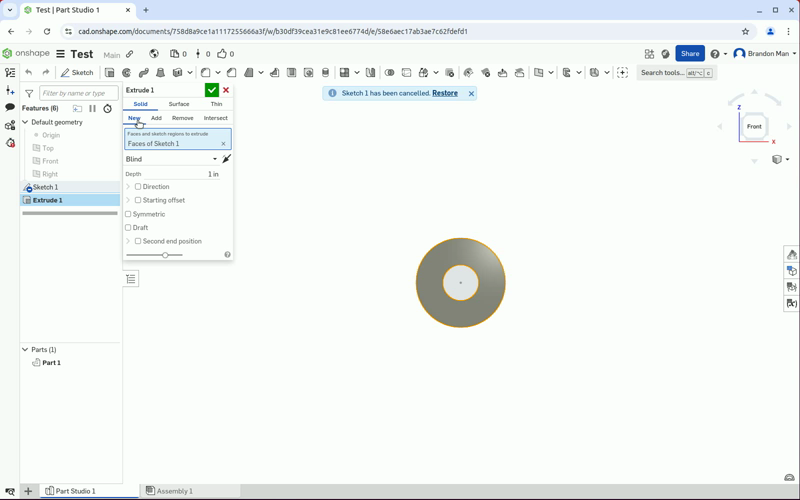
key(tab, 4)
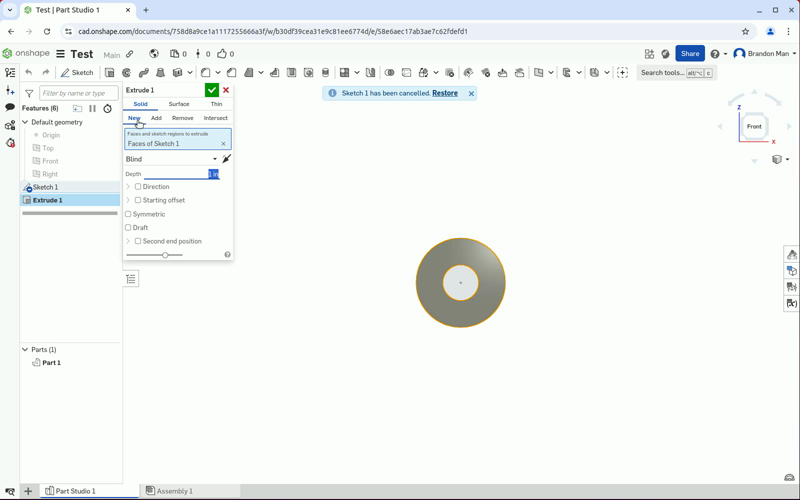
text(3.611)
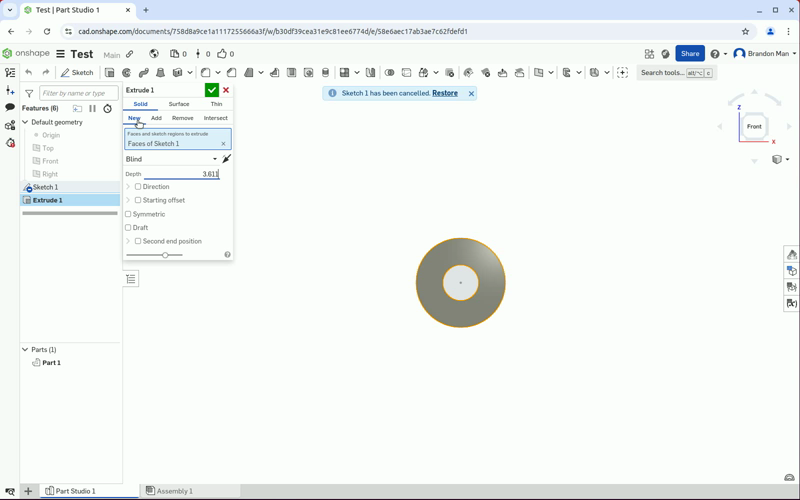
key(enter)
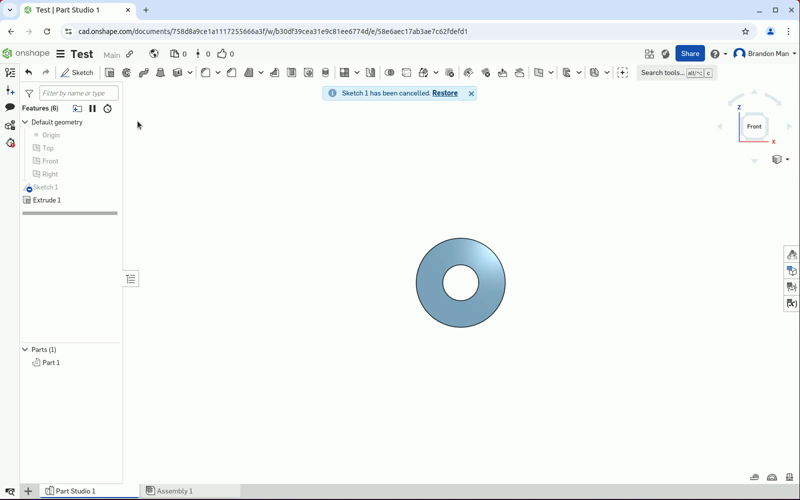
key(shift+h)
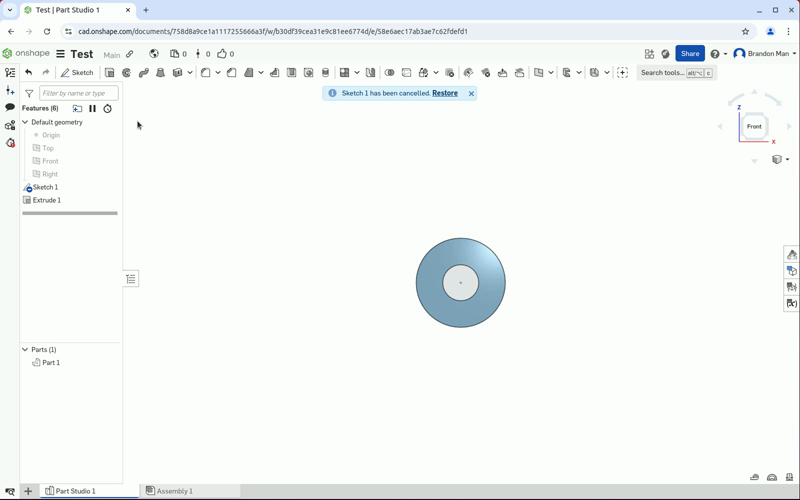
key(shift+h)
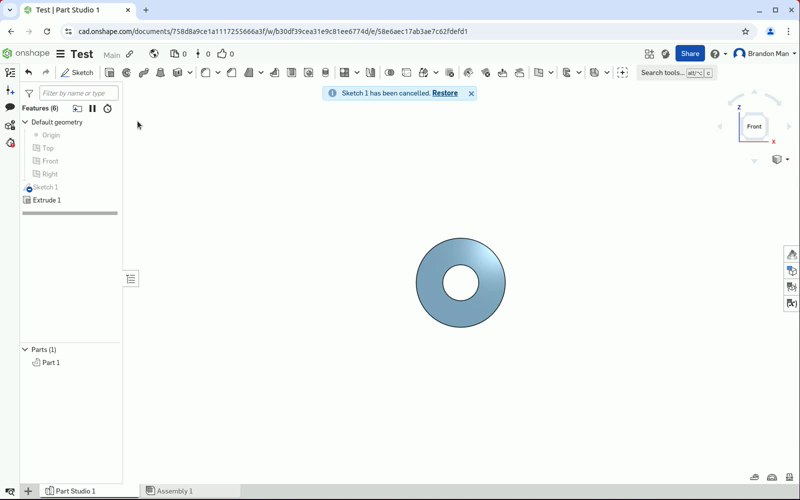
mouse_move(73, 189)
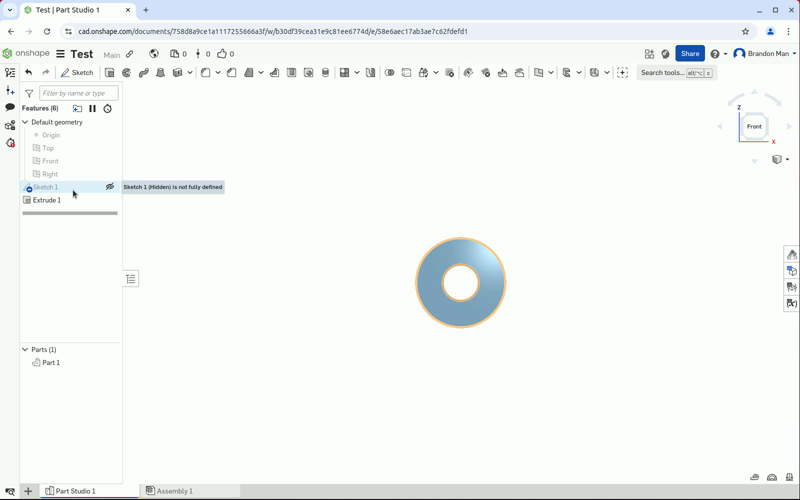
click(73, 189)
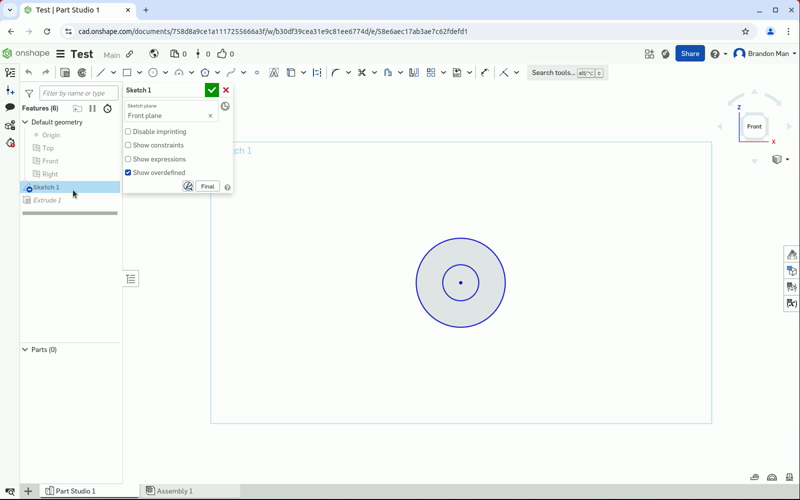
mouse_move(229, 92)
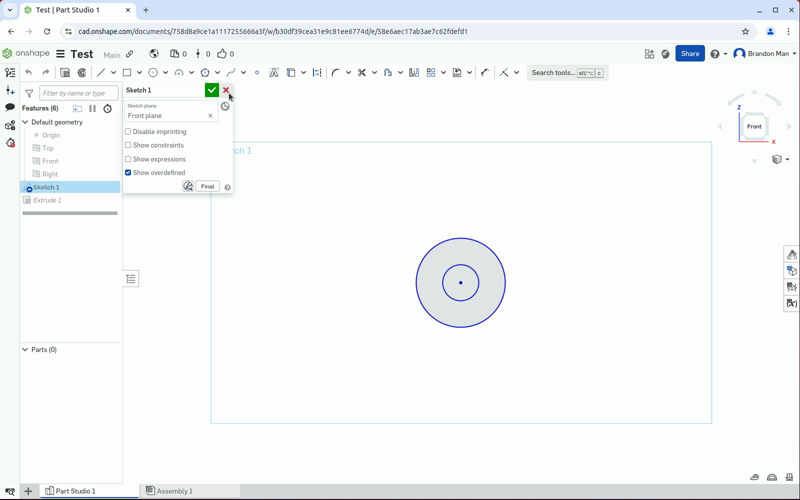
click(229, 92)
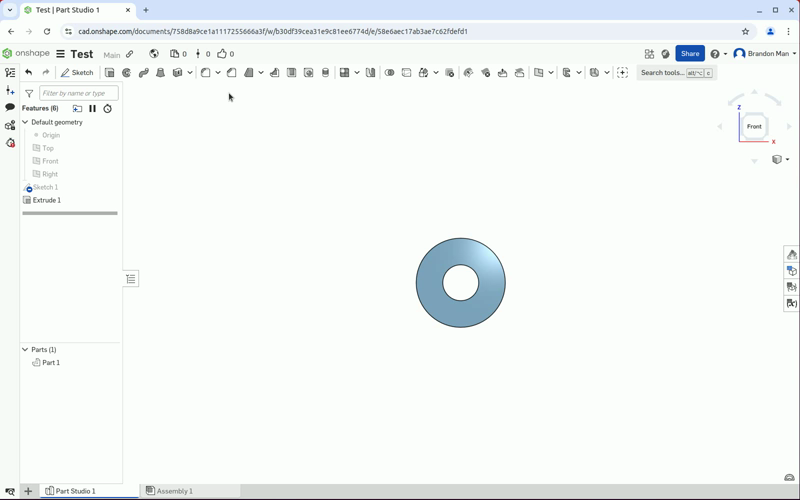
mouse_move(541, 75)
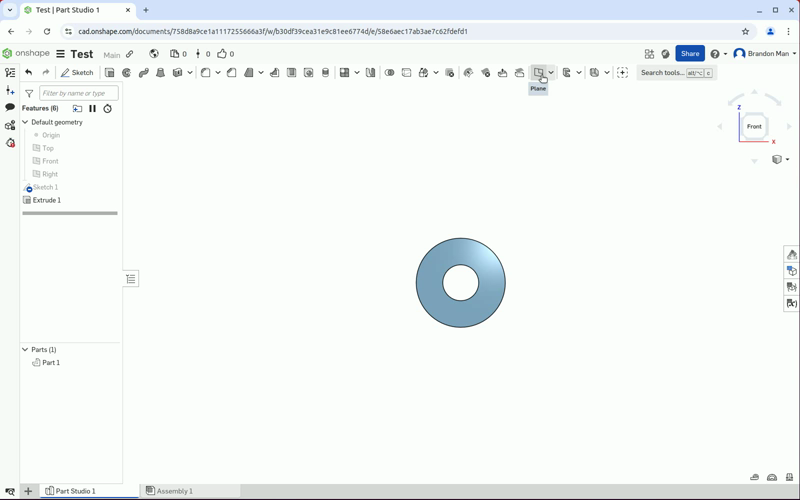
click(541, 75)
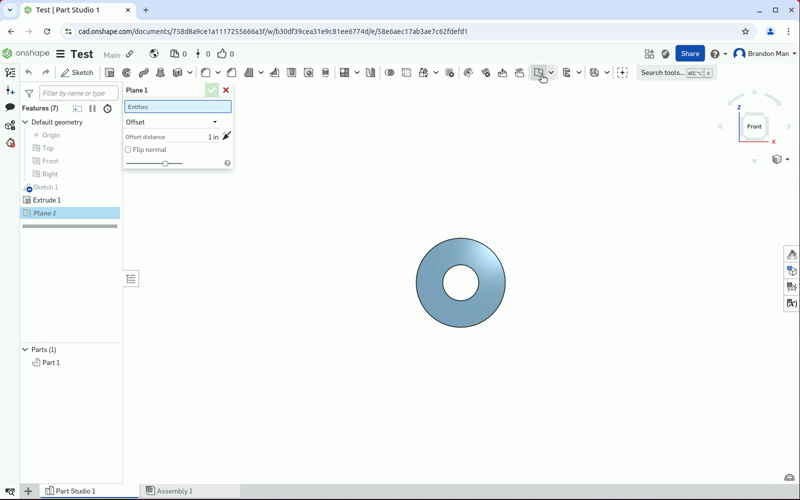
mouse_move(73, 163)
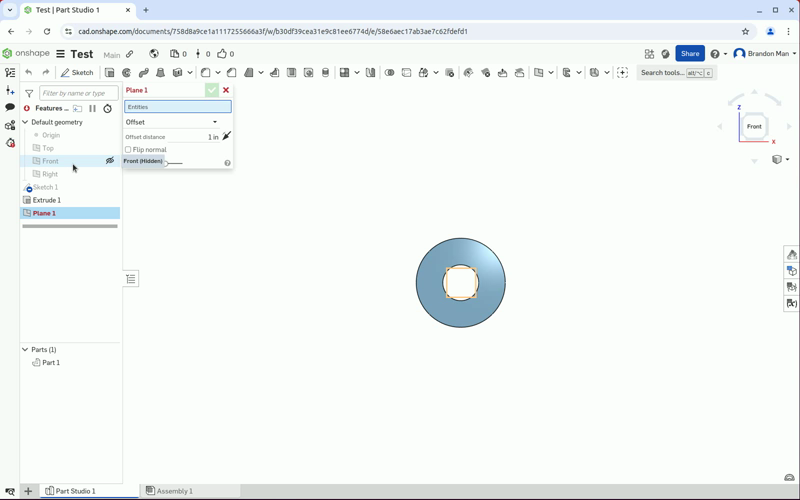
click(73, 163)
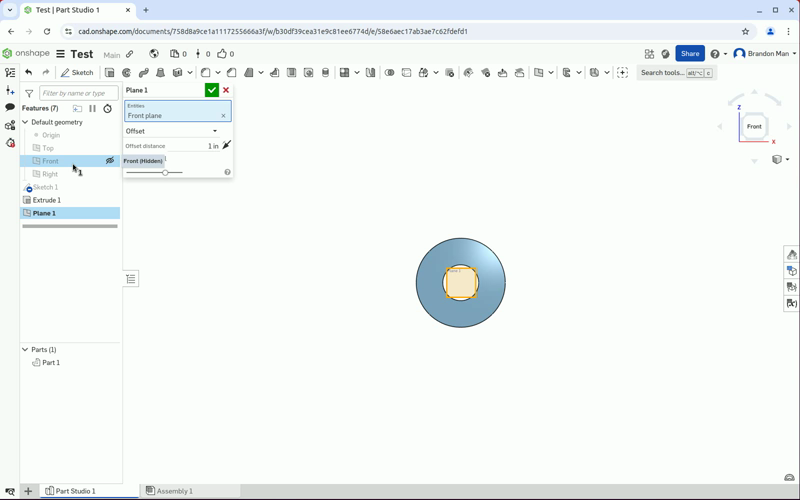
key(tab, 2)
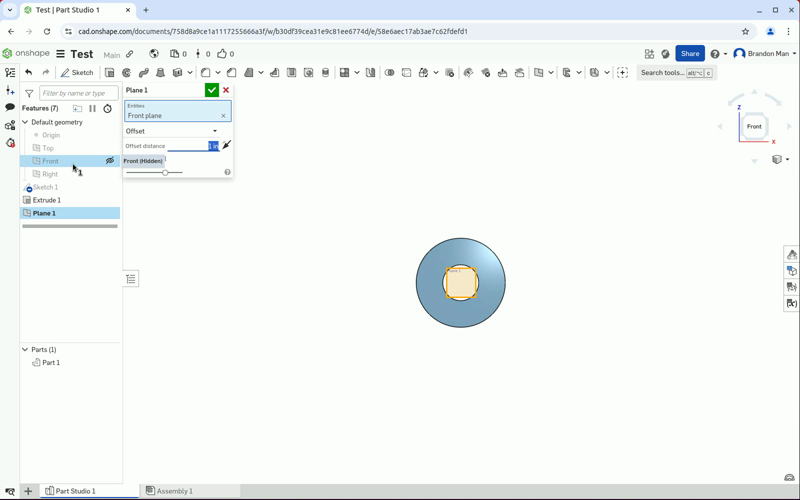
text(3.605)
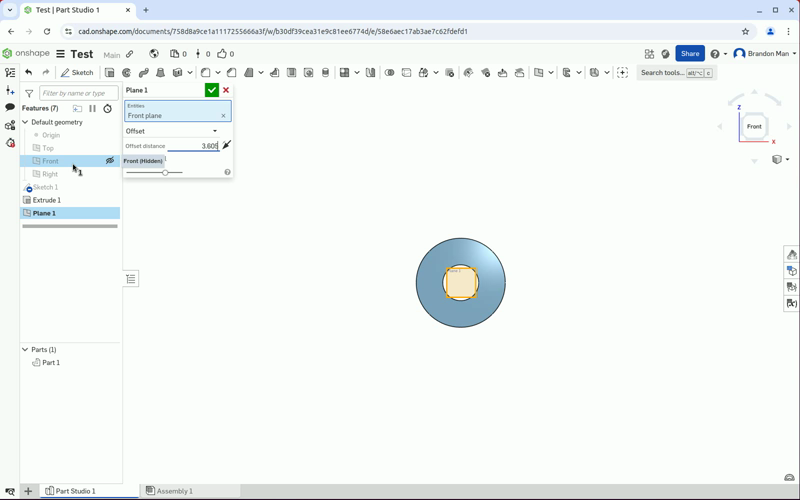
key(enter, 2)
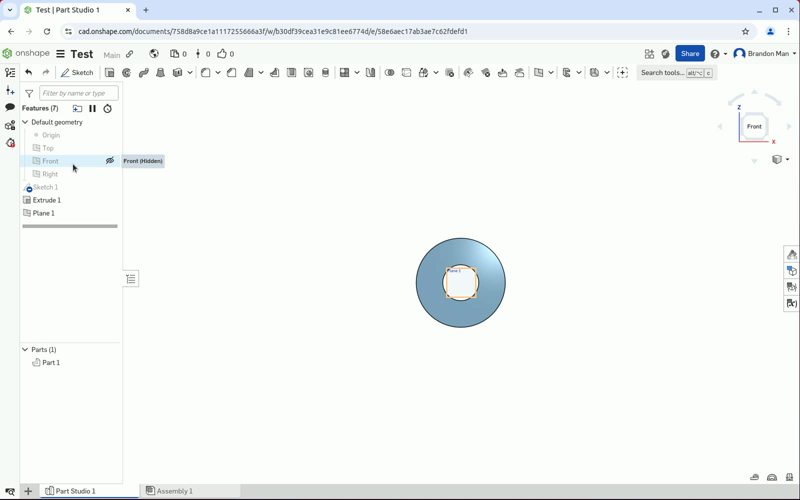
key(shift+s)
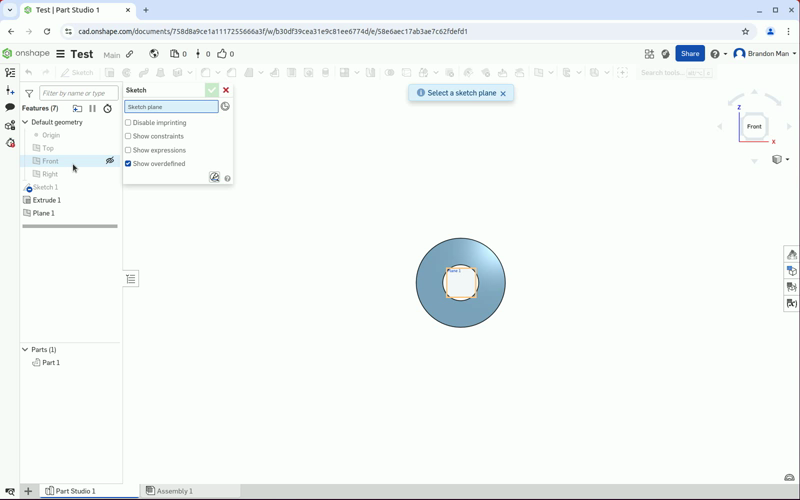
mouse_move(73, 215)
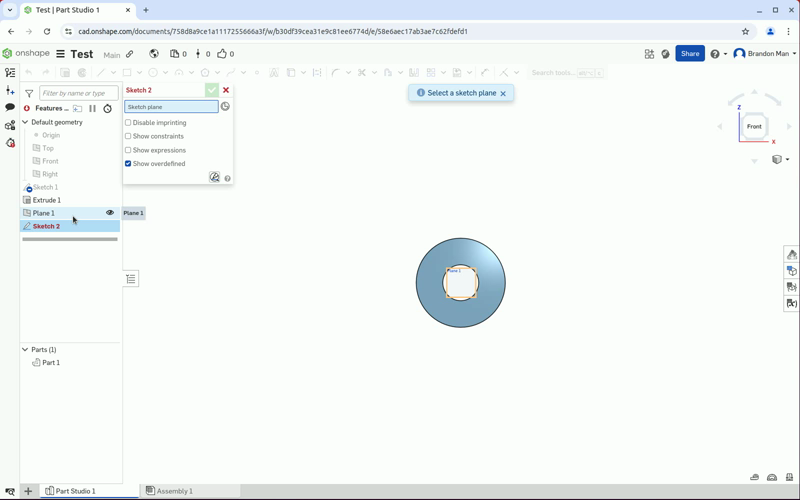
click(73, 215)
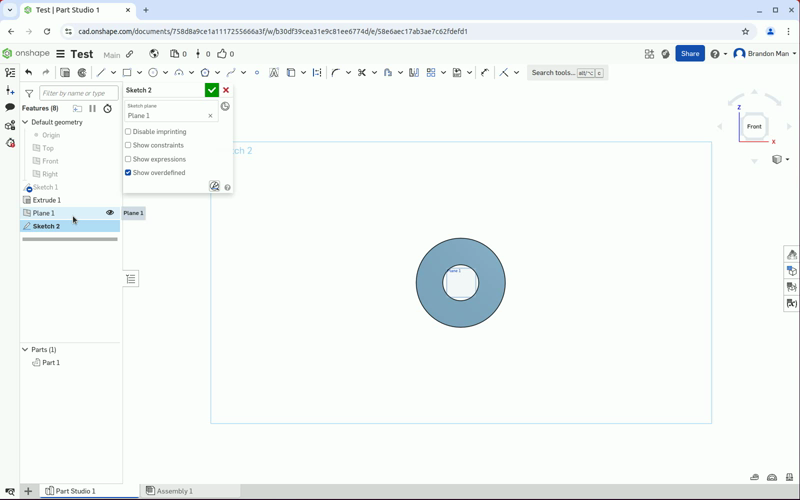
mouse_move(73, 352)
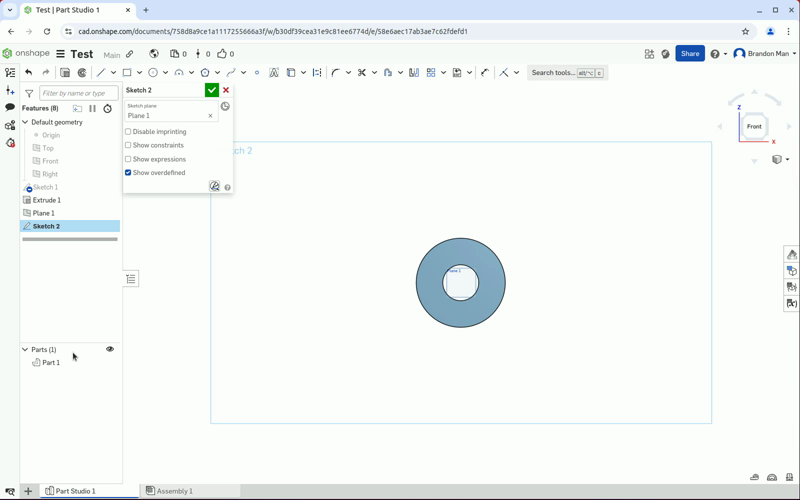
key(y)
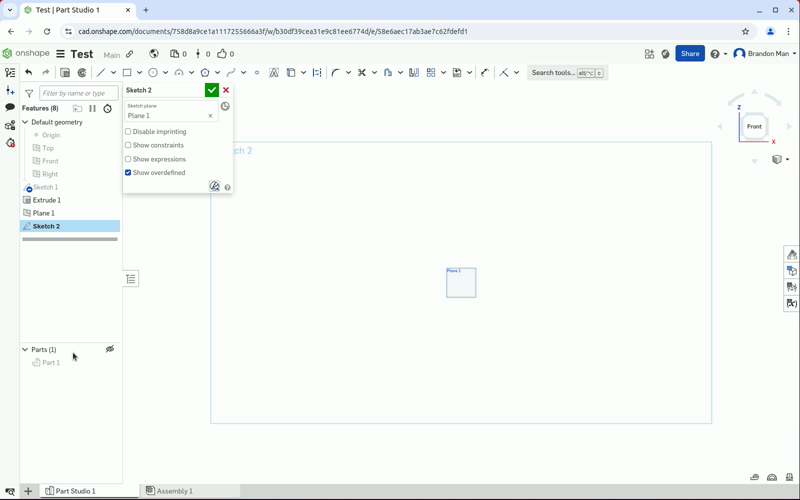
key(c)
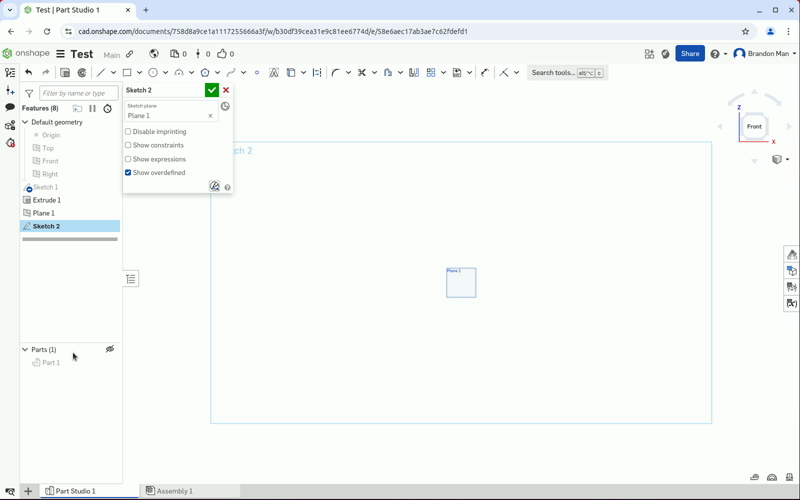
key_down(shift)
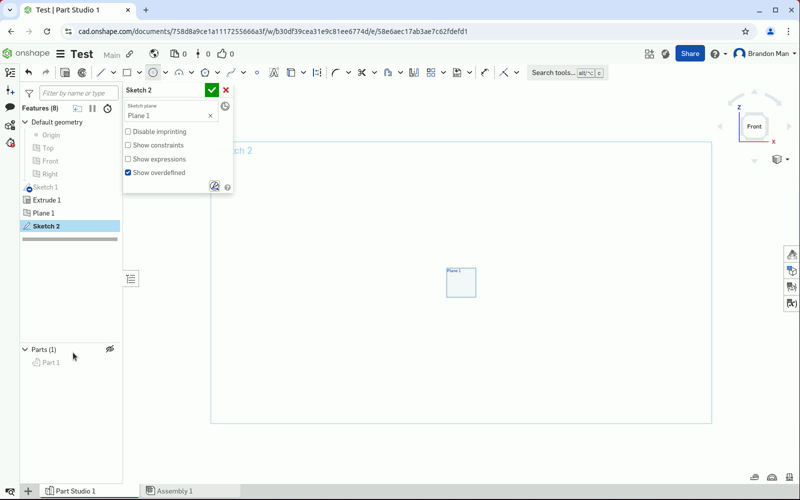
mouse_move(460, 282)
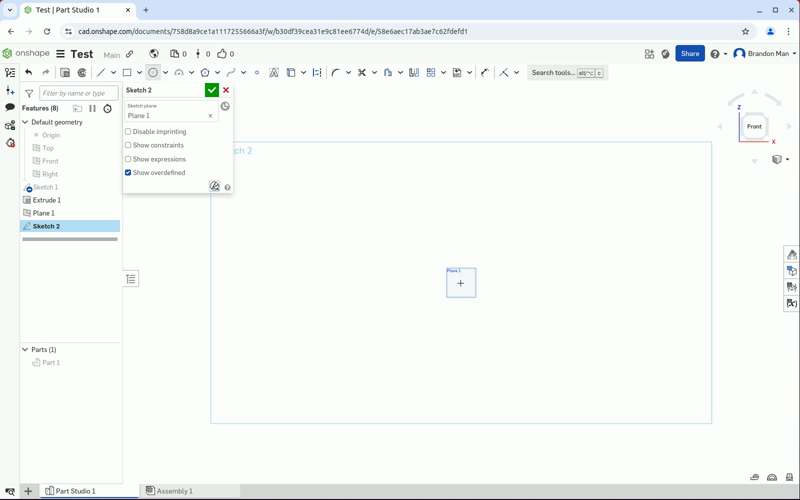
click(460, 282)
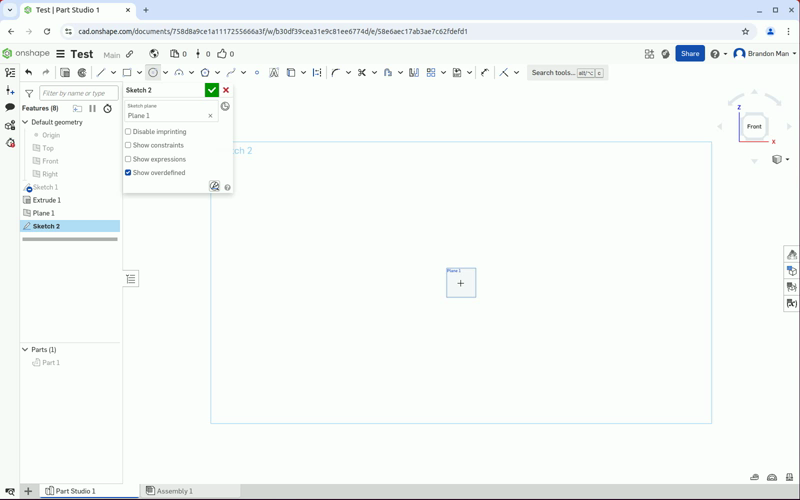
key_up(shift)
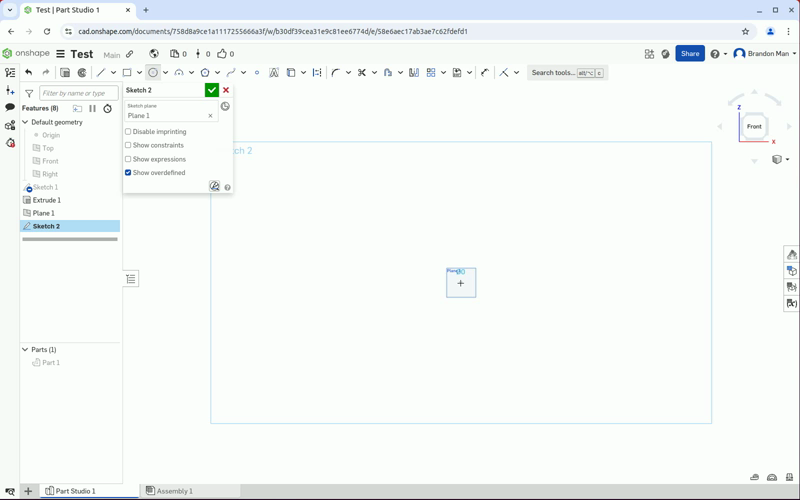
mouse_move(492, 282)
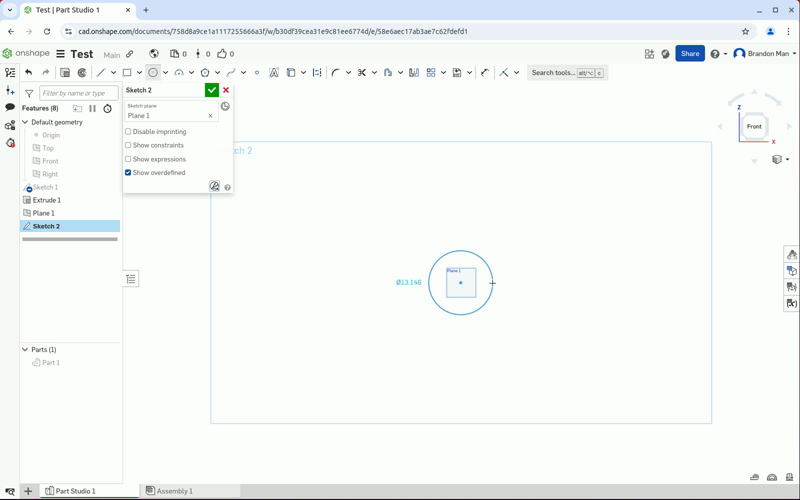
click(492, 282)
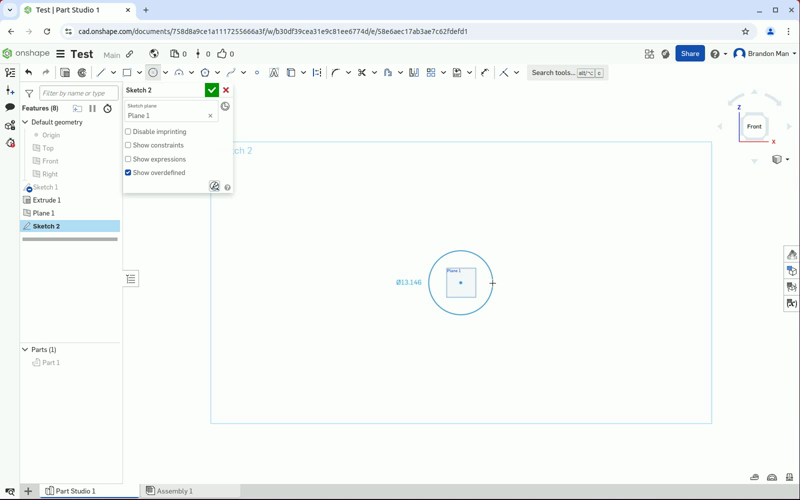
key(esc)
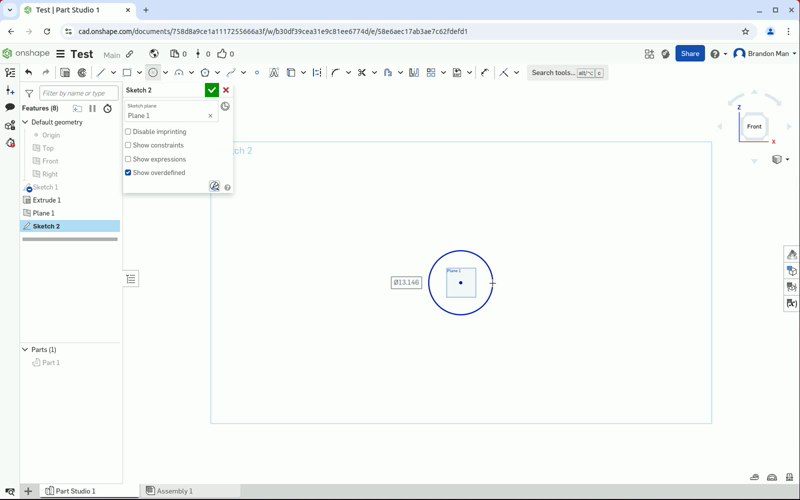
key(c)
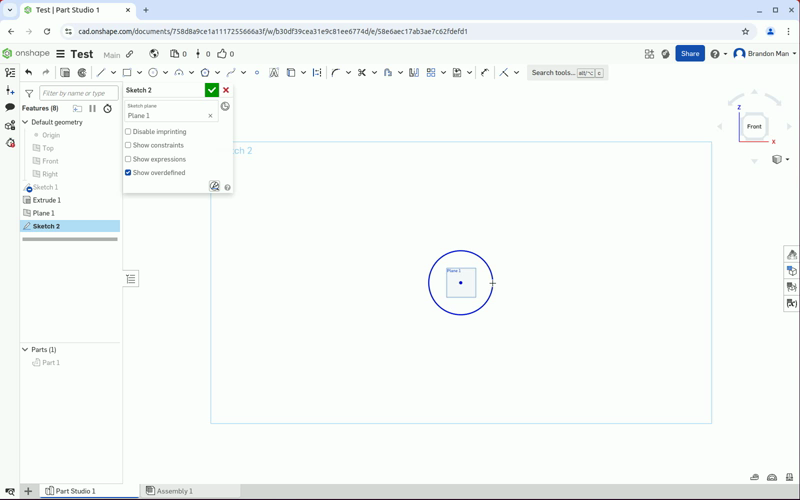
key_down(shift)
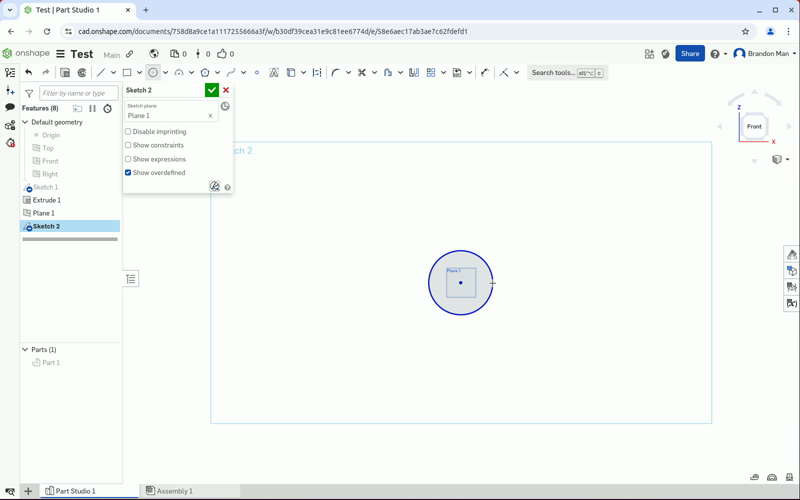
mouse_move(460, 282)
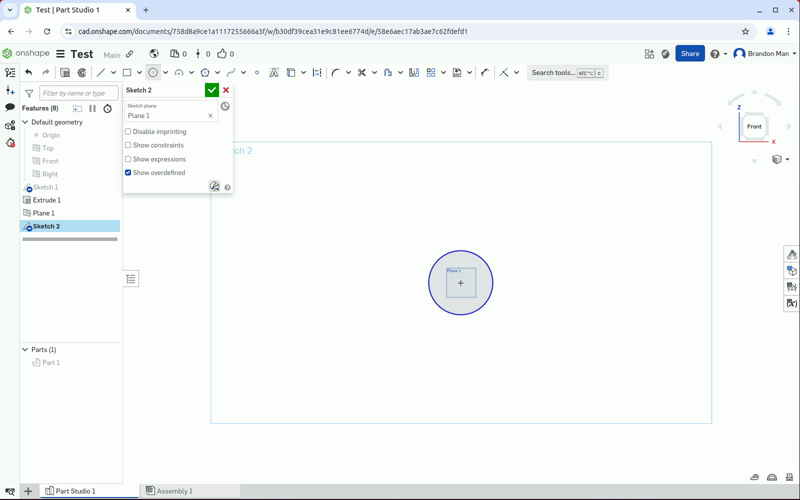
click(460, 282)
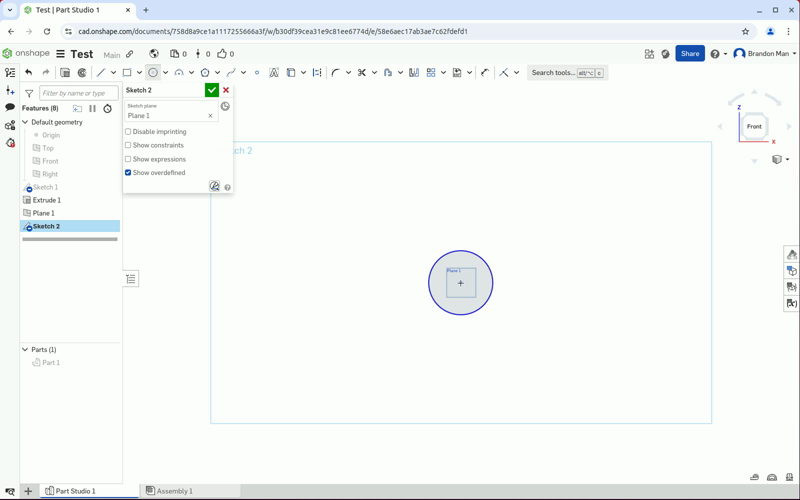
key_up(shift)
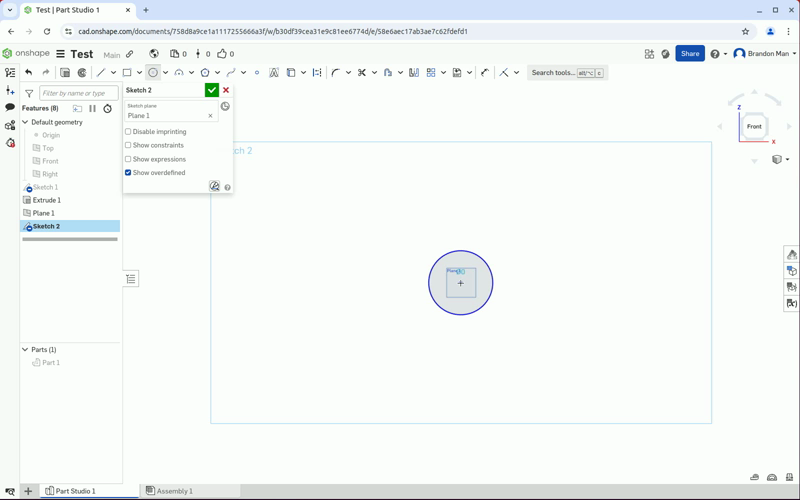
mouse_move(478, 282)
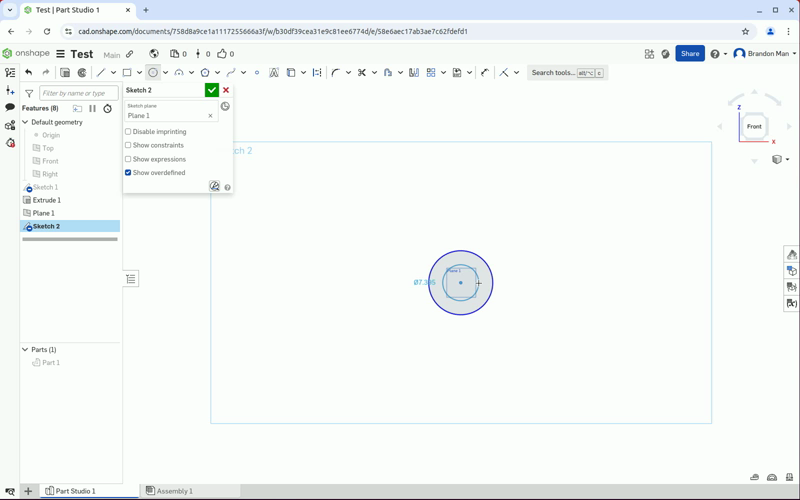
click(478, 282)
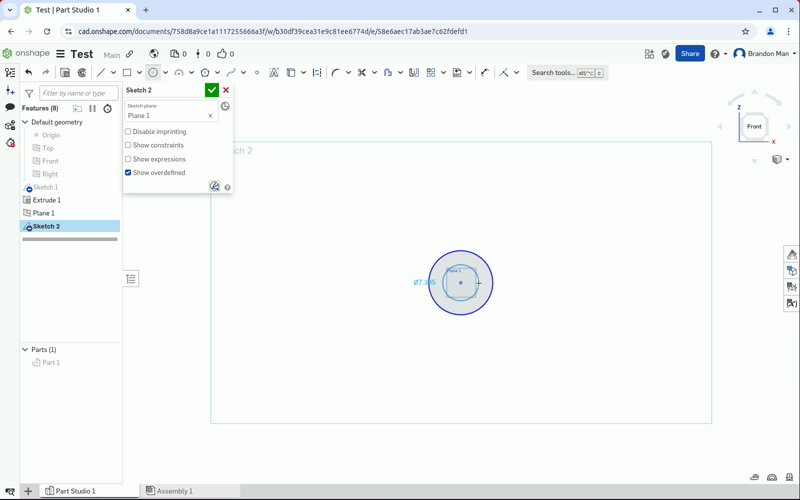
key(esc)
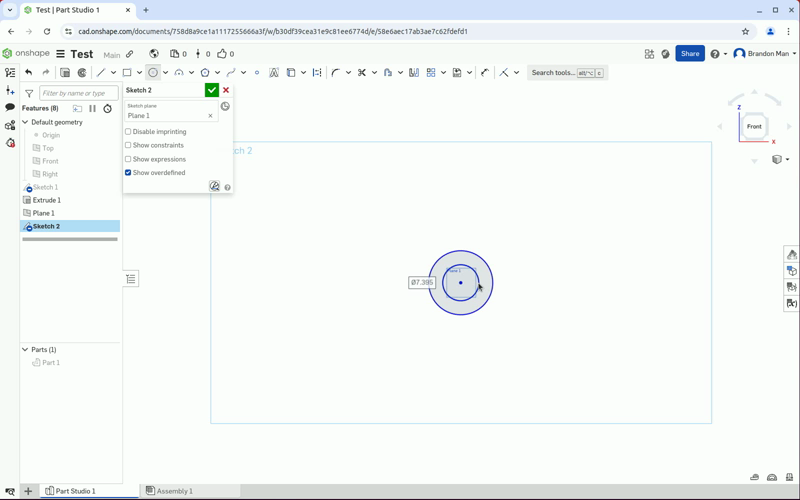
mouse_move(442, 307)
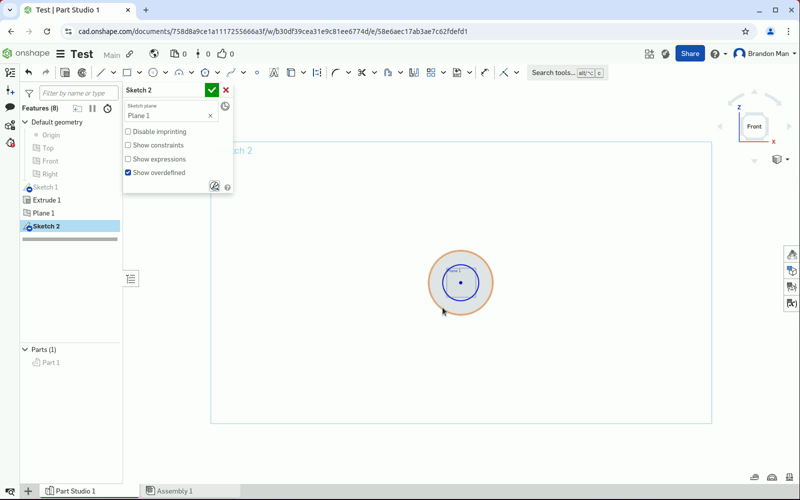
click(442, 307)
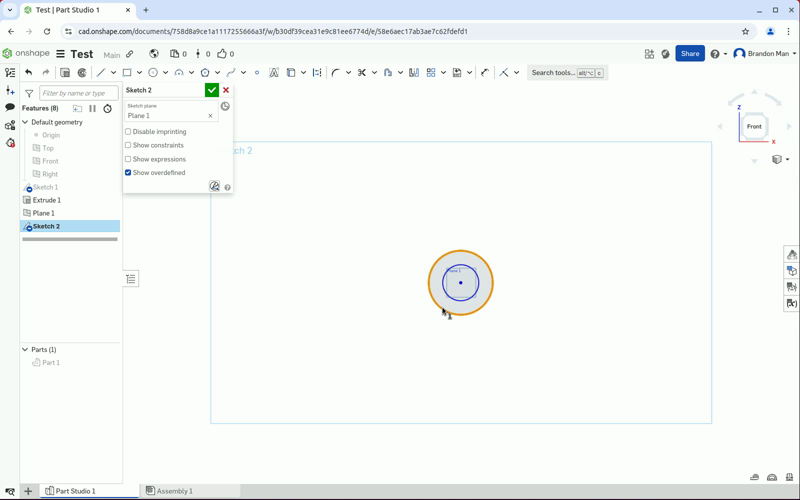
mouse_move(73, 352)
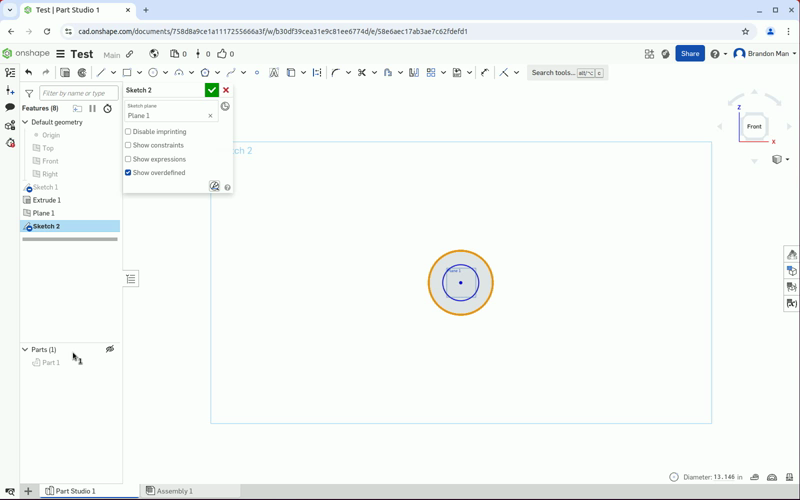
key(shift+y)
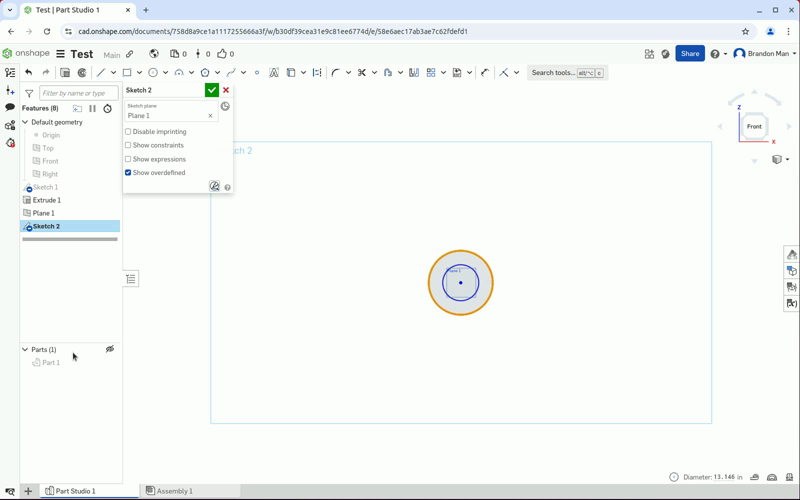
key(shift+e)
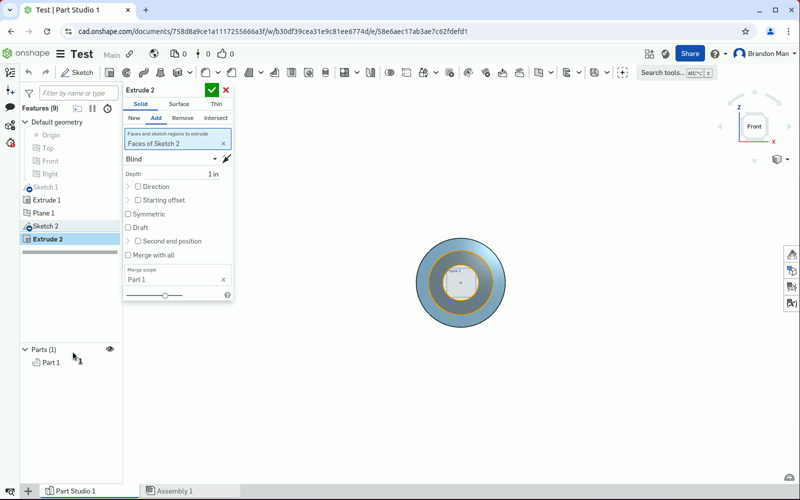
mouse_move(143, 106)
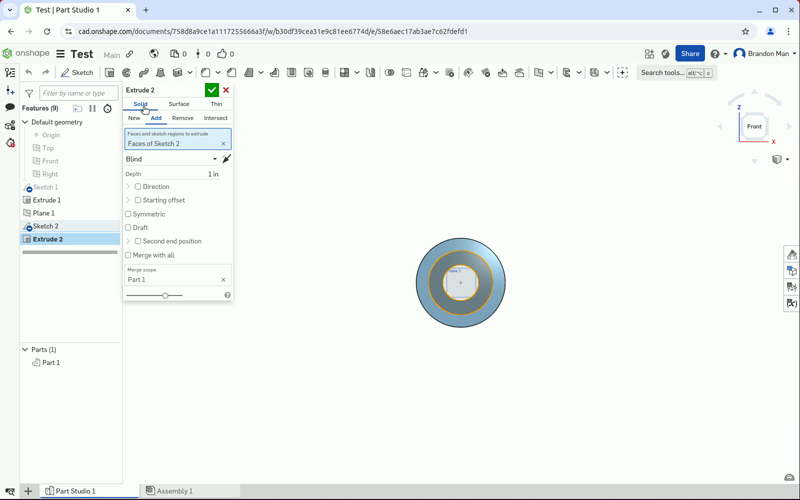
click(143, 106)
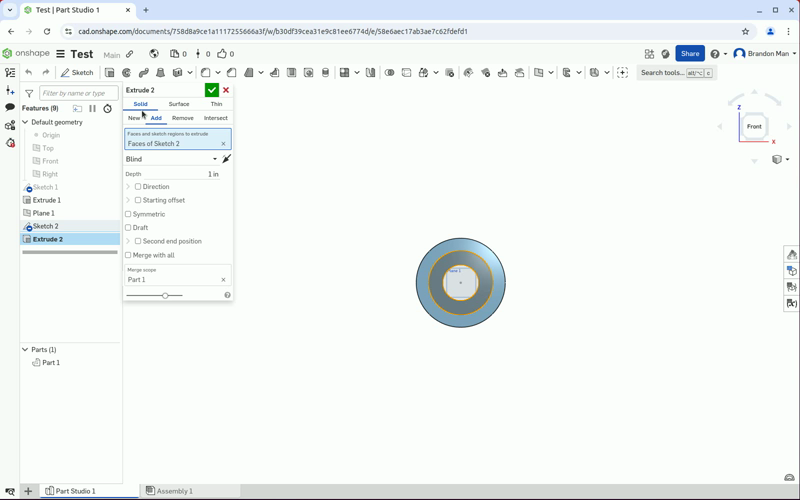
mouse_move(137, 120)
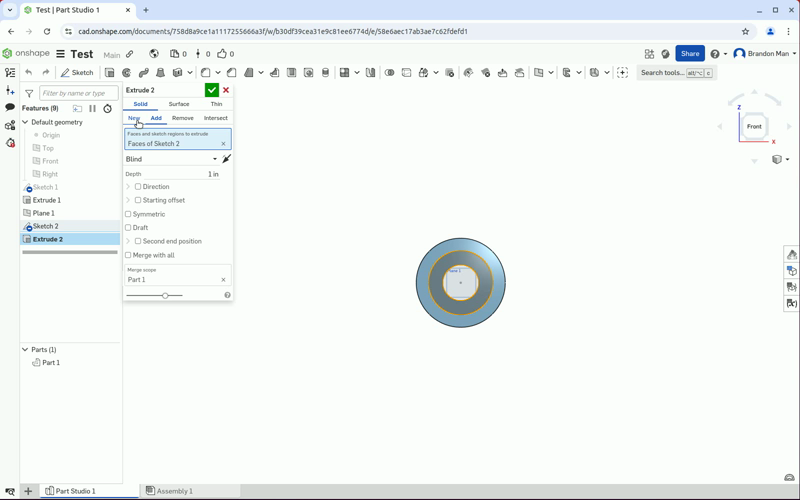
click(137, 120)
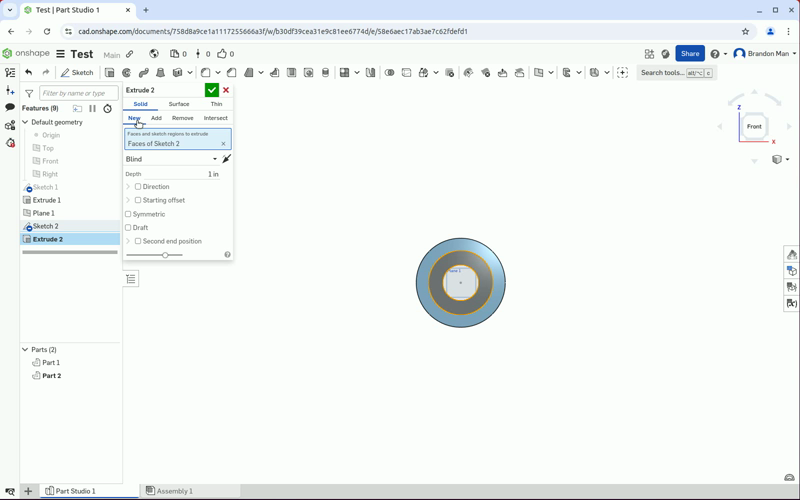
key(tab, 4)
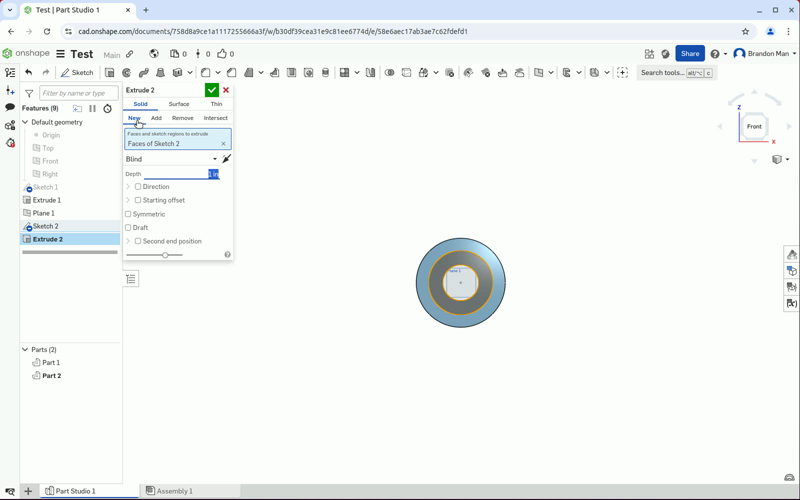
text(1.204)
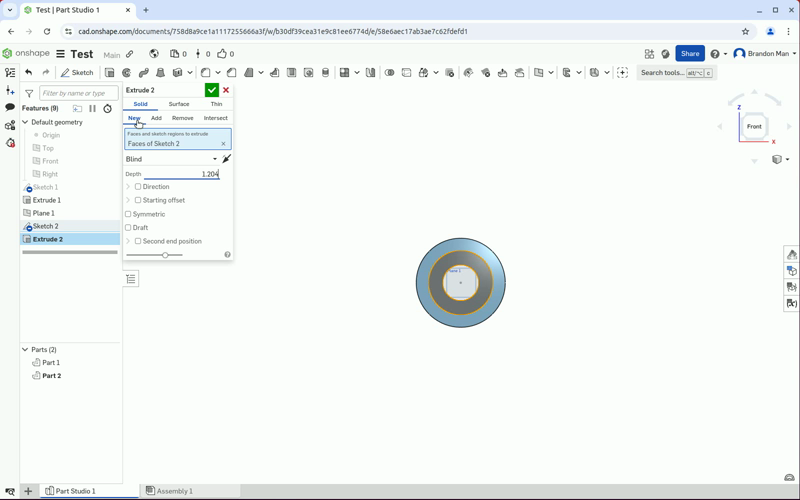
key(enter)
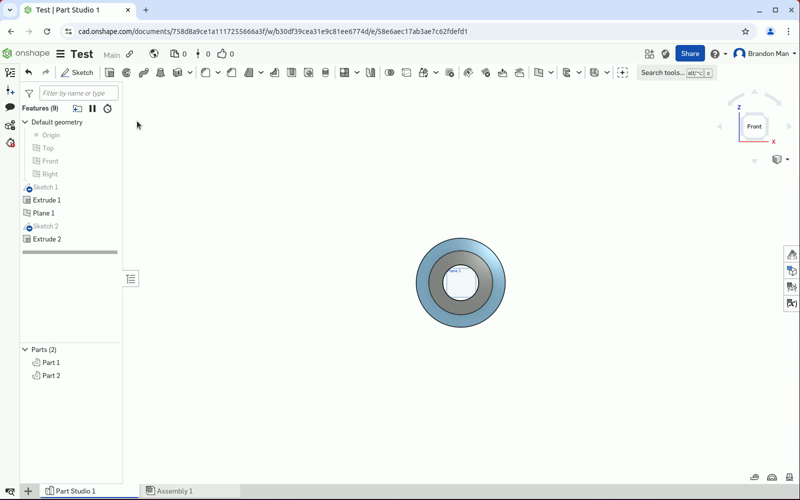
key(shift+h)
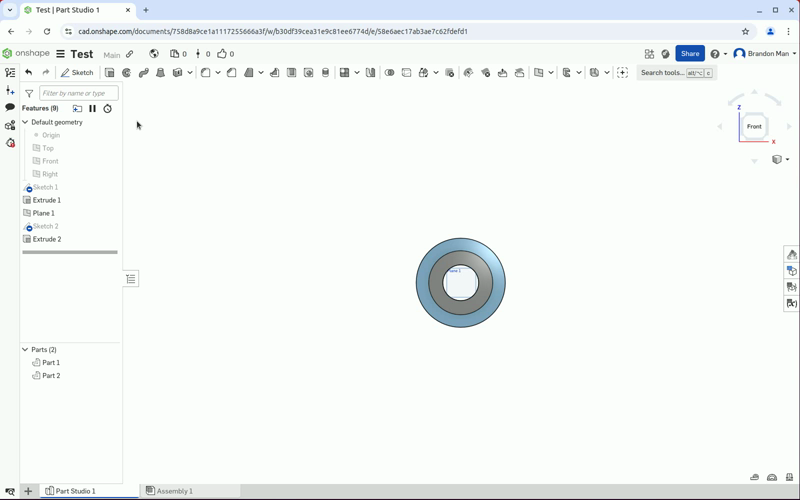
key(shift+h)
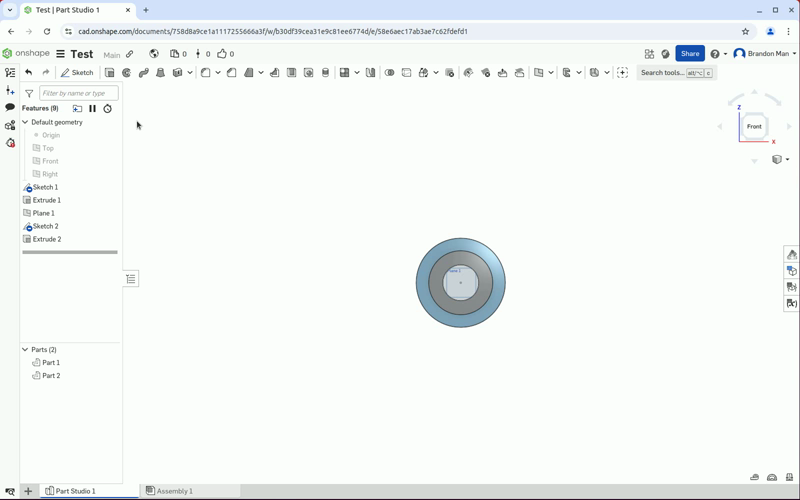
key(shift+7)
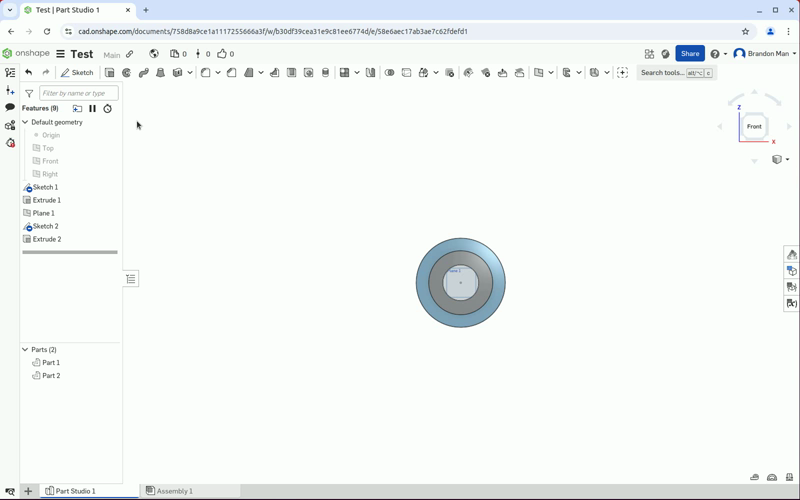
key(left, 2)
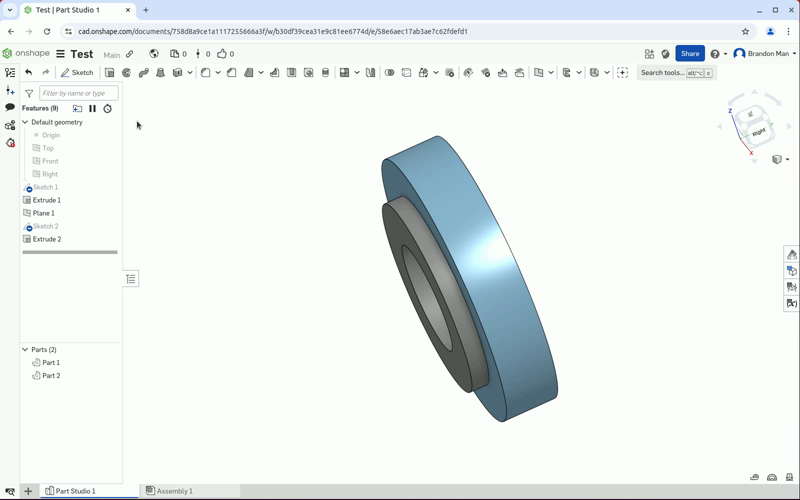
key(down, 2)
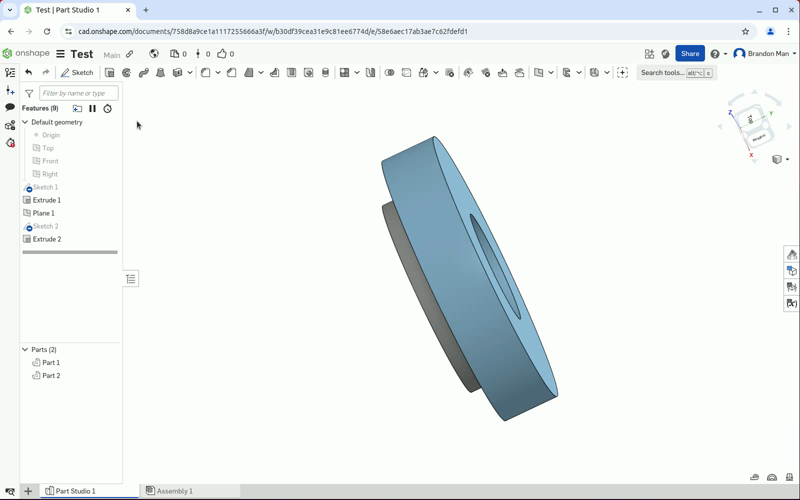
key(up, 2)
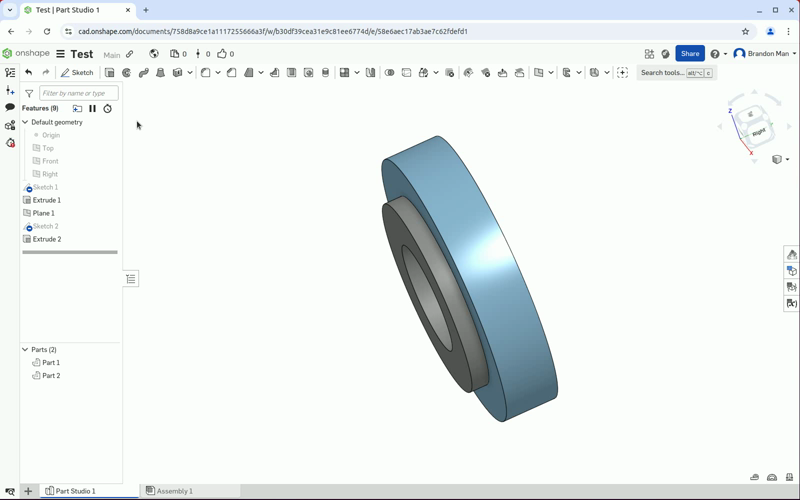
key(right, 2)
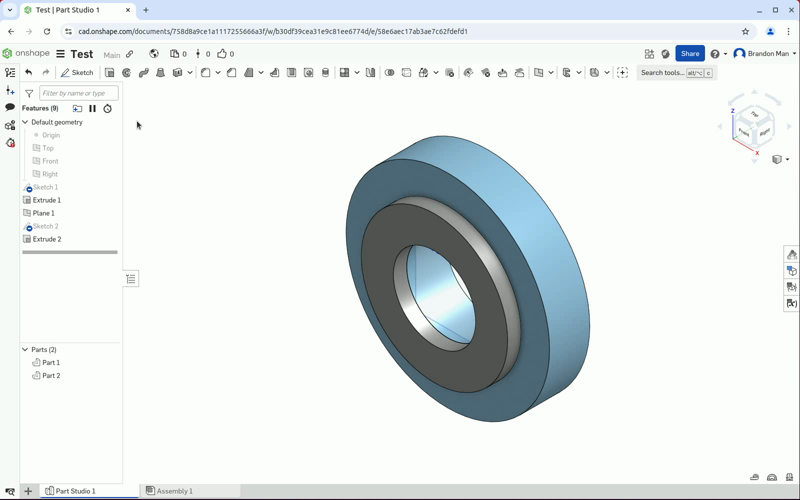
mouse_move(73, 189)
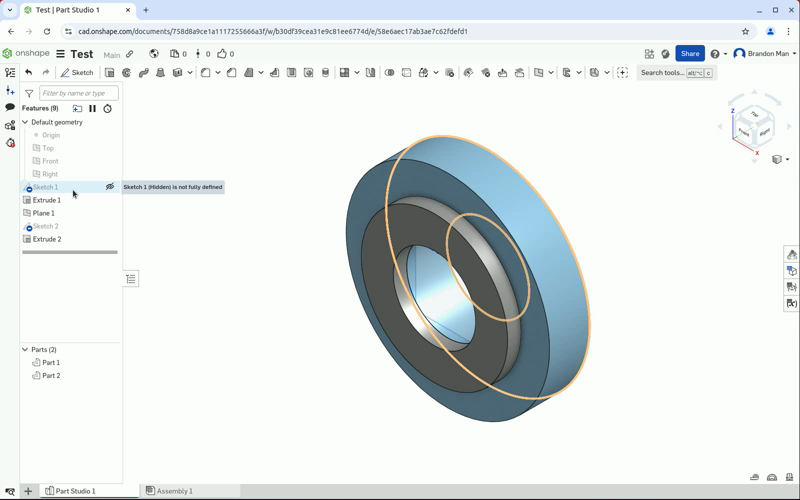
click(73, 189)